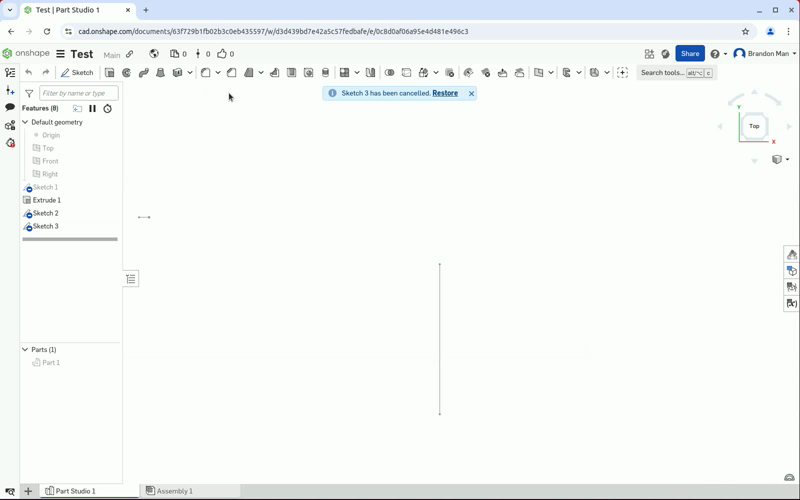
key(shift+h)
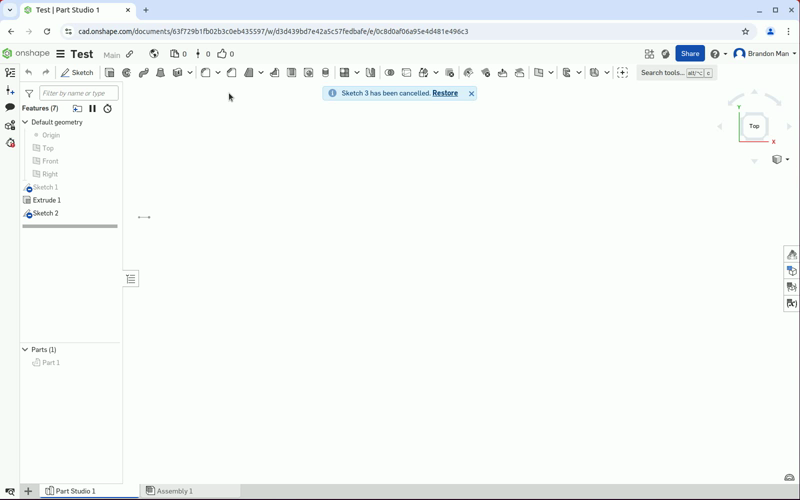
key(shift+s)
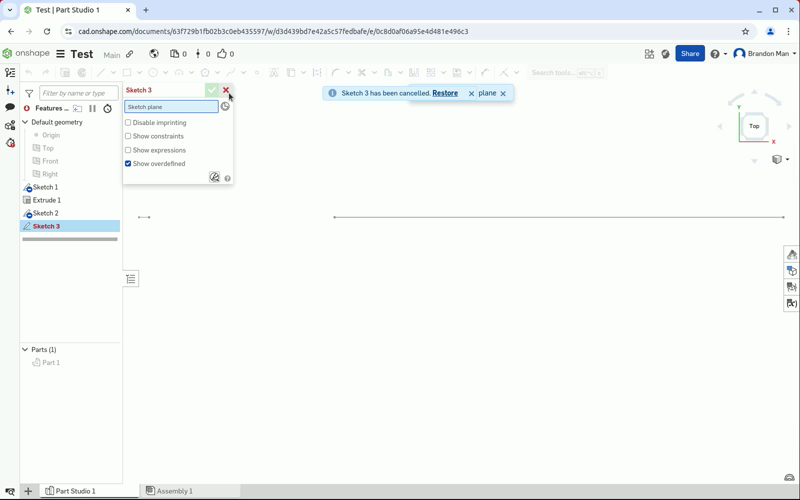
mouse_move(73, 150)
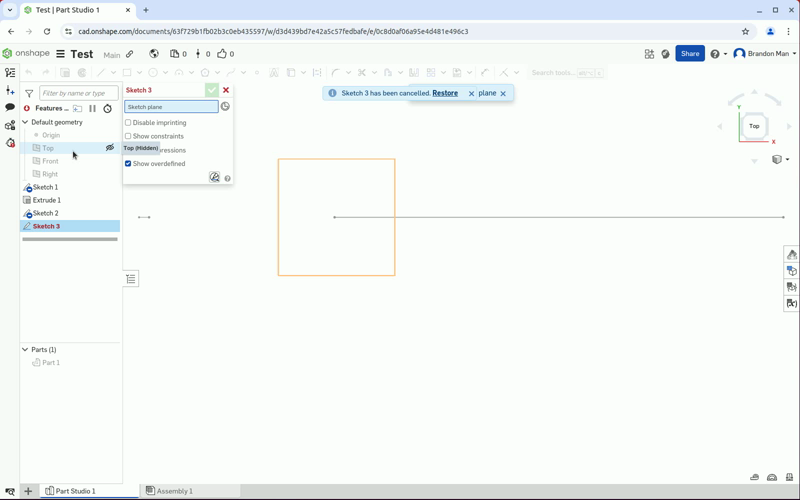
click(73, 150)
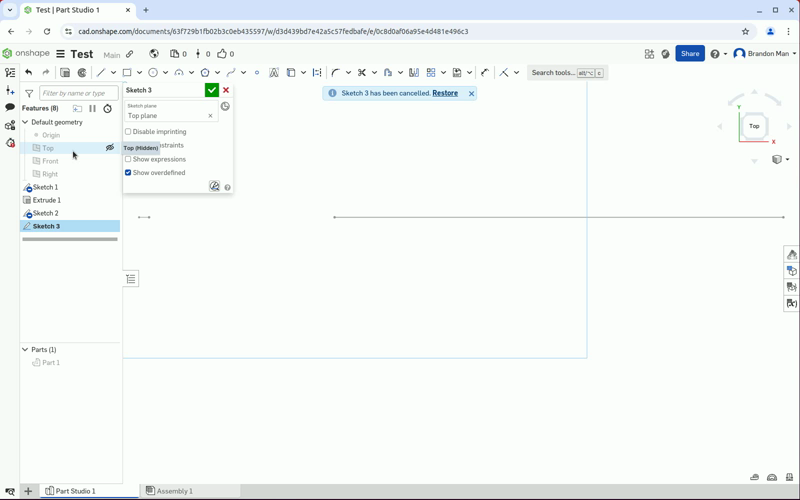
mouse_move(73, 352)
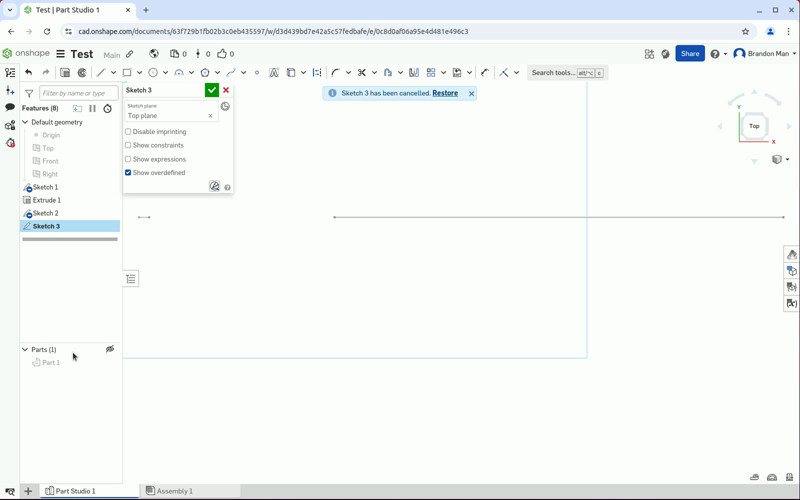
key(y)
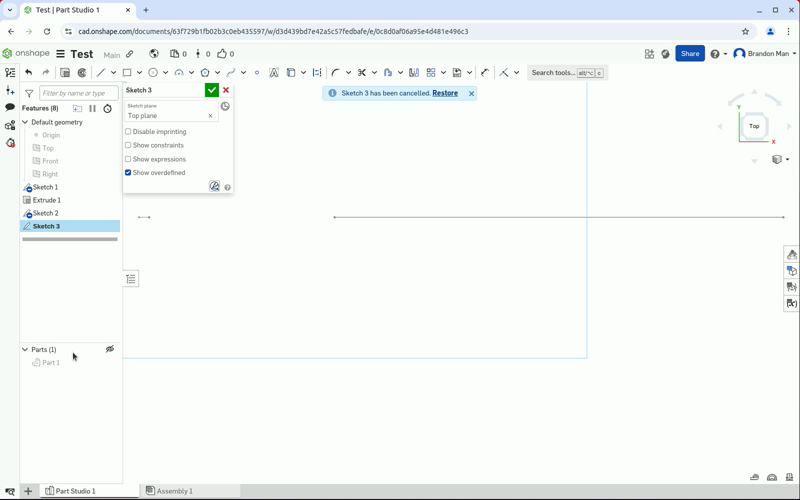
key(c)
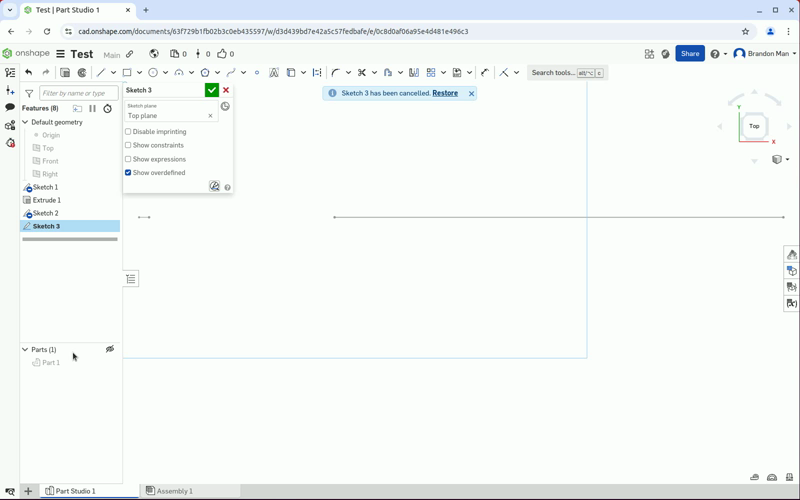
key_down(shift)
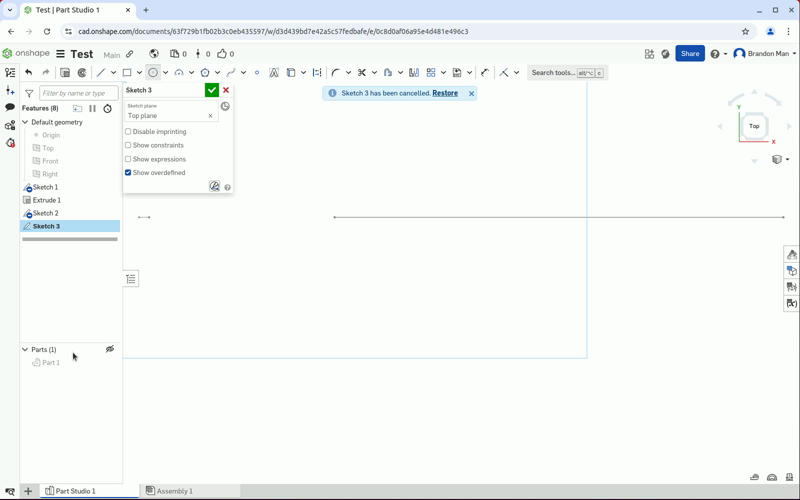
mouse_move(461, 282)
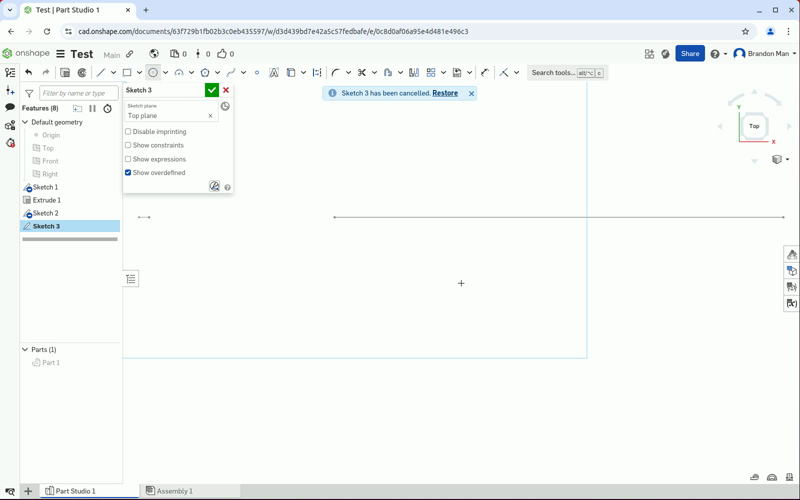
click(461, 282)
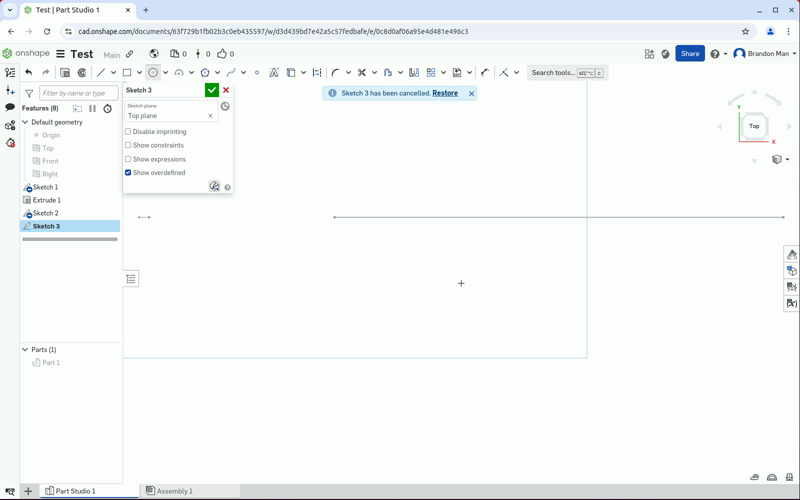
key_up(shift)
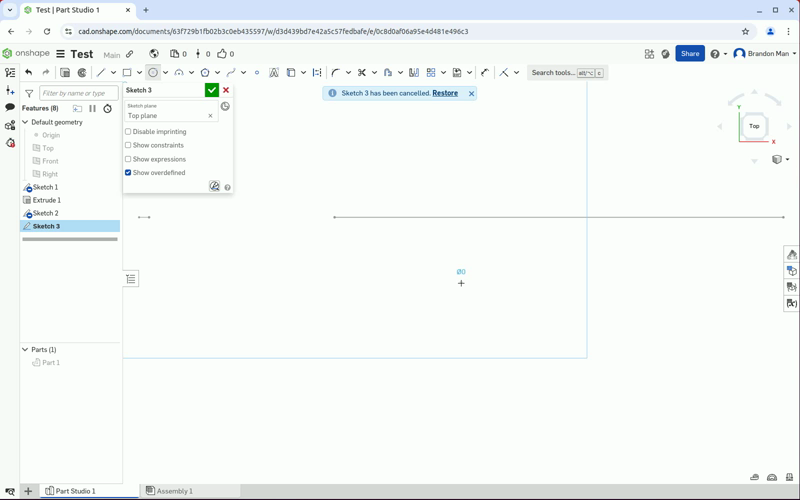
mouse_move(490, 282)
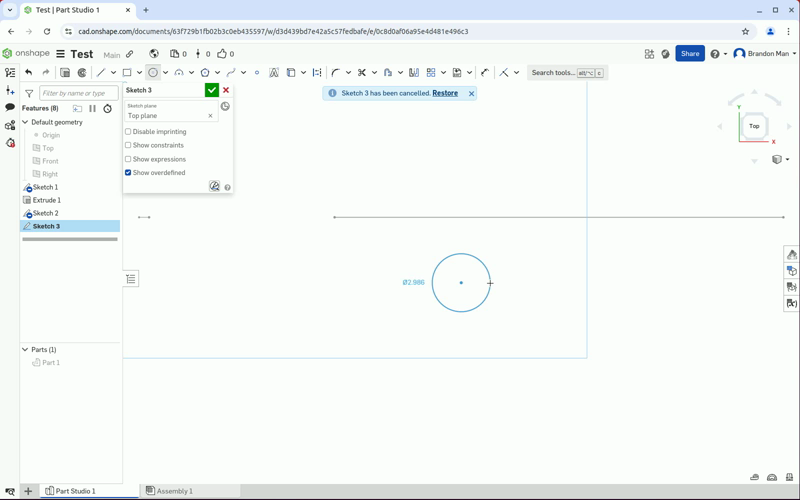
click(490, 282)
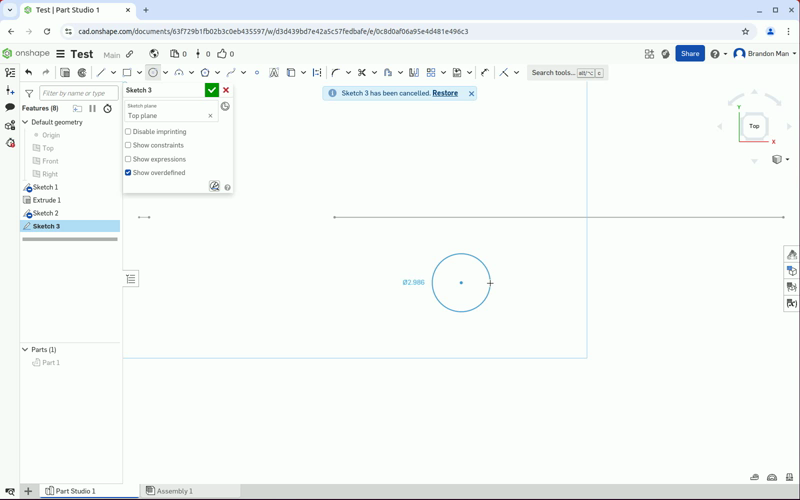
key(esc)
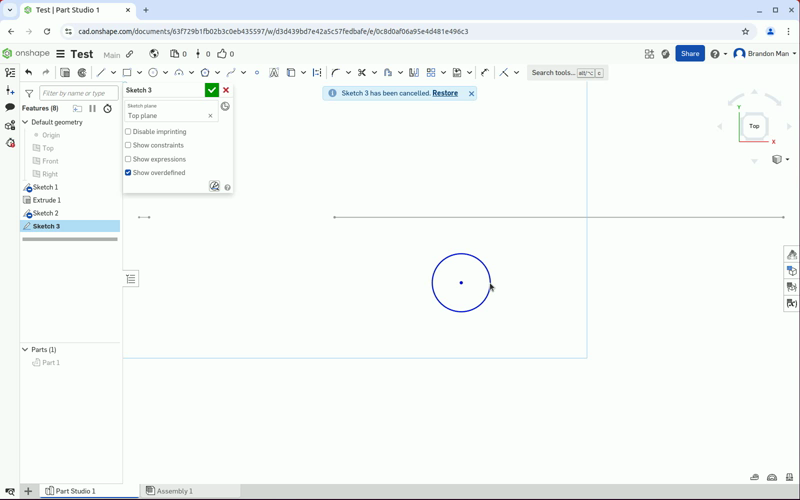
mouse_move(437, 274)
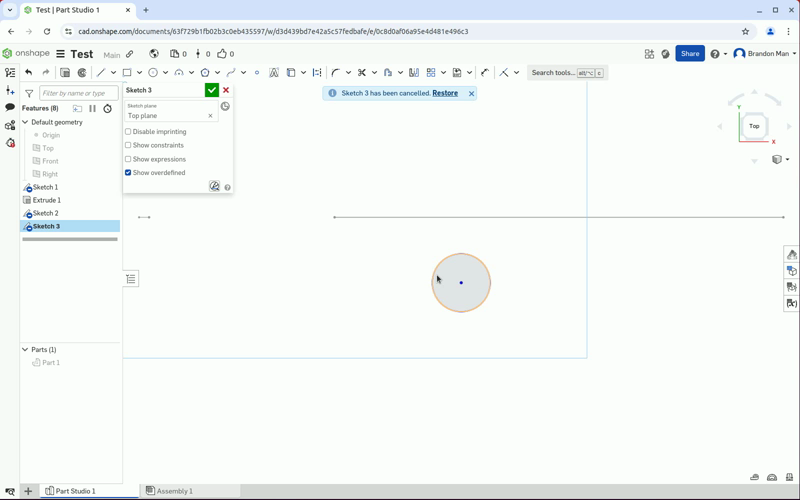
click(437, 274)
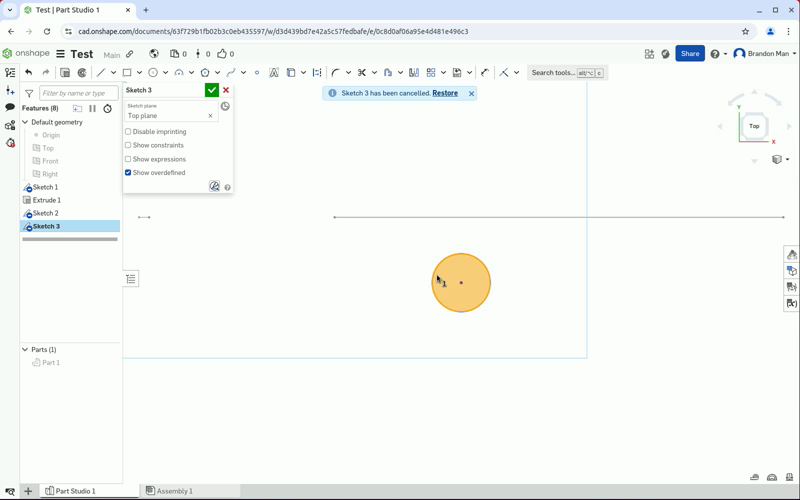
mouse_move(73, 352)
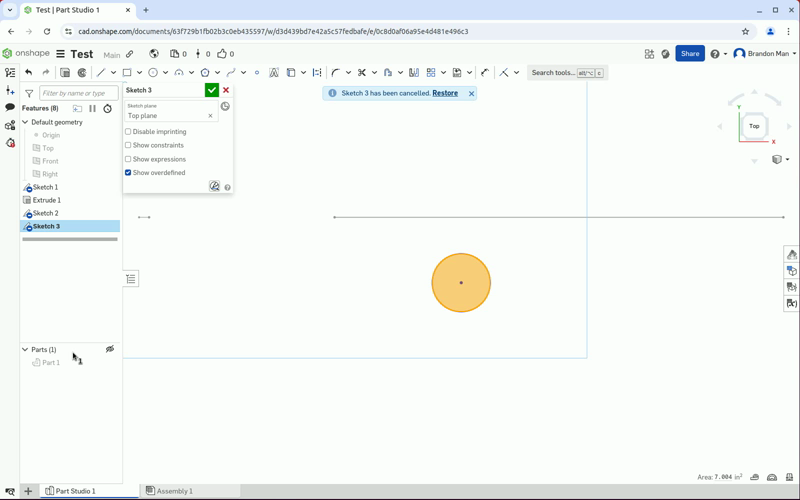
key(shift+y)
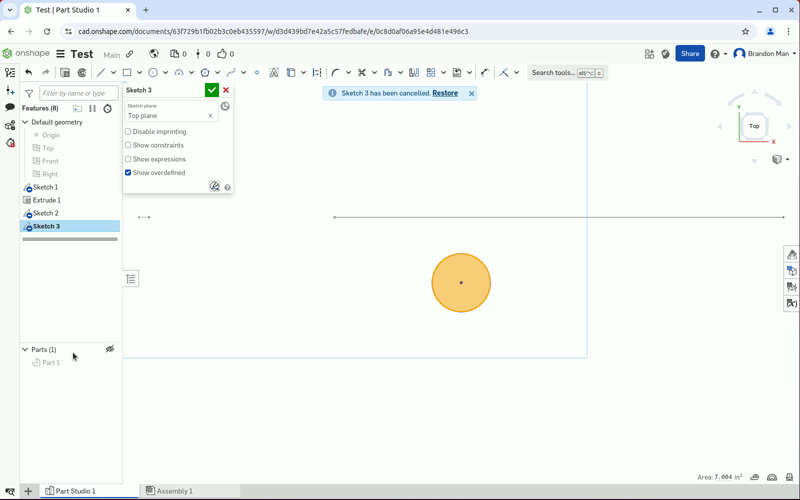
key(shift+e)
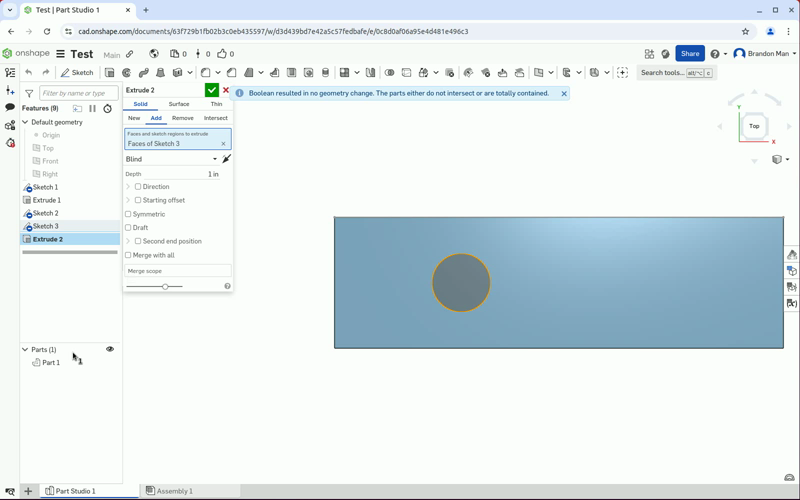
mouse_move(143, 106)
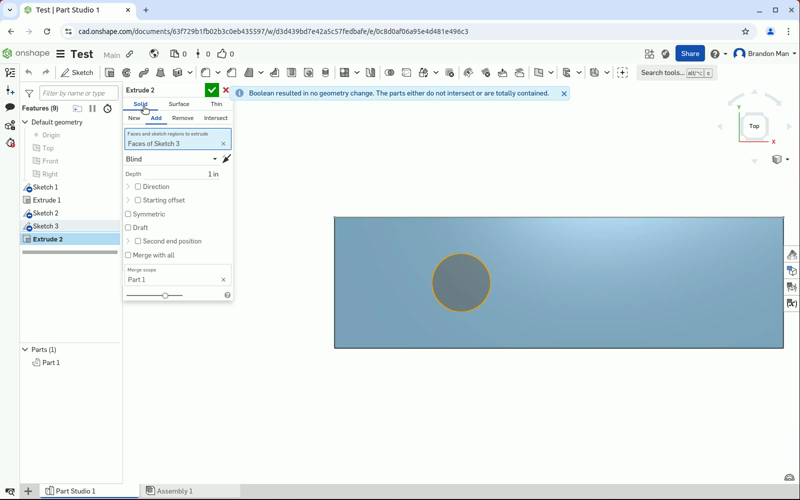
click(143, 106)
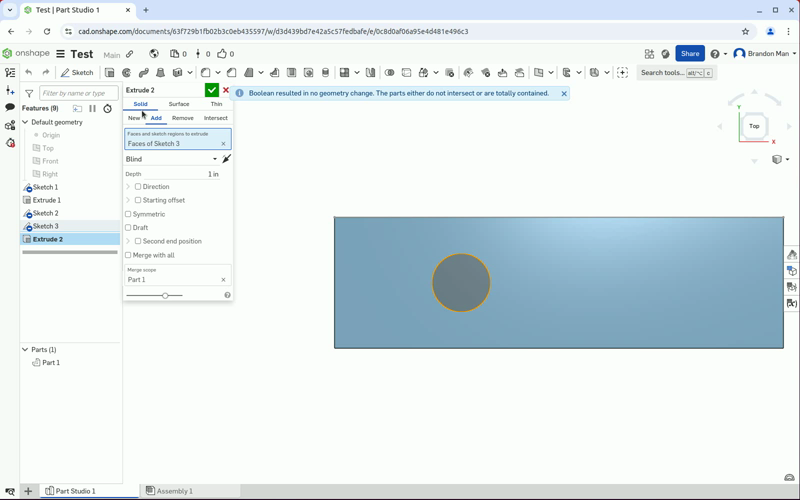
mouse_move(137, 120)
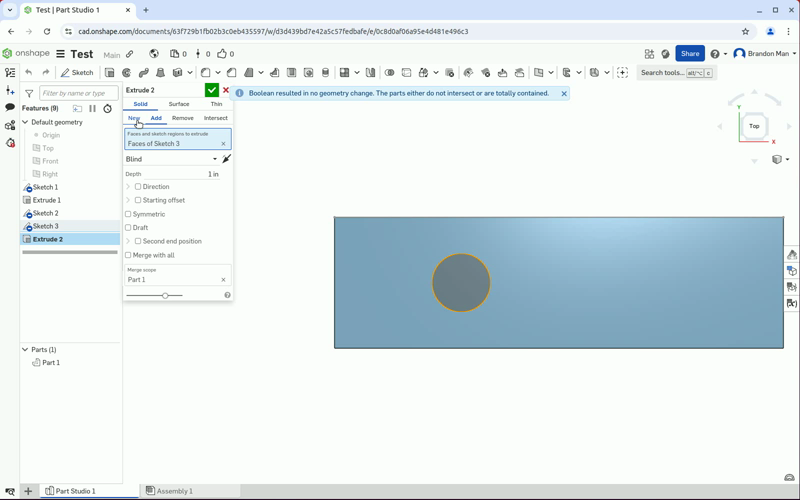
click(137, 120)
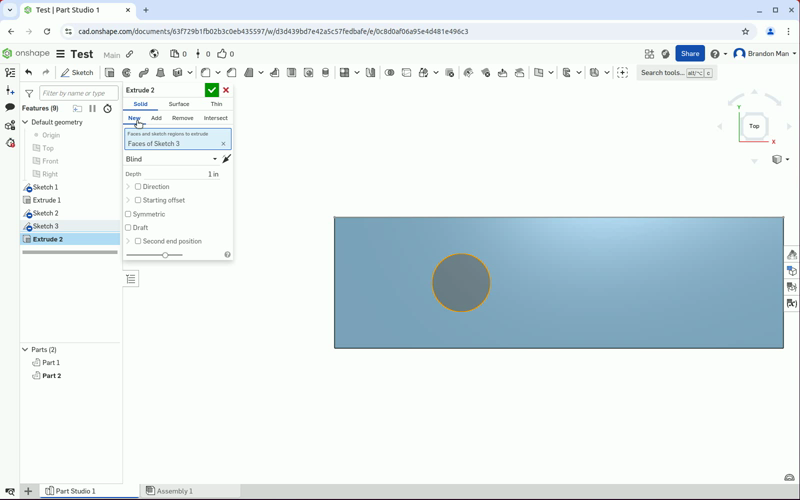
key(tab, 4)
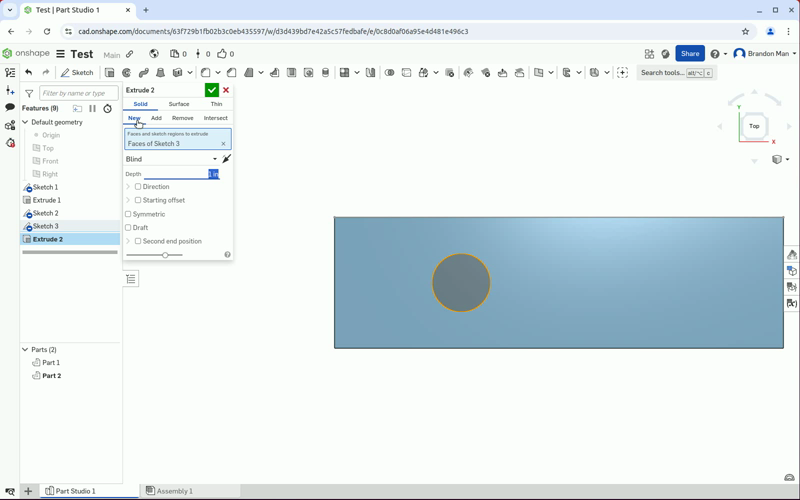
text(0.302)
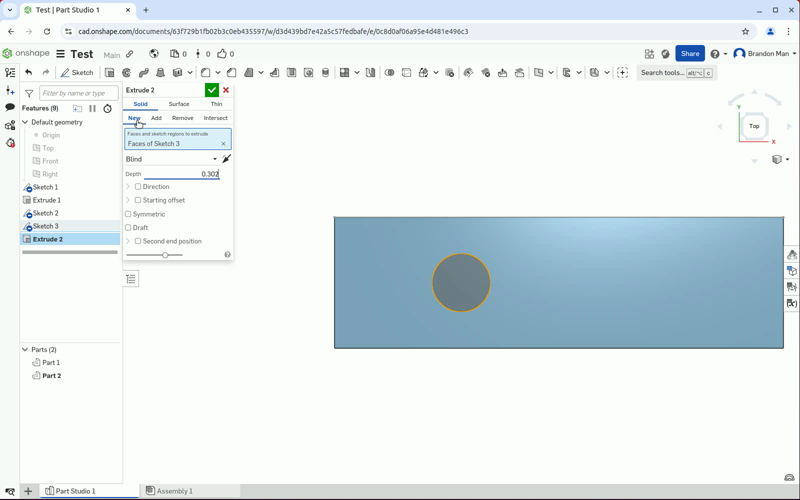
key(enter)
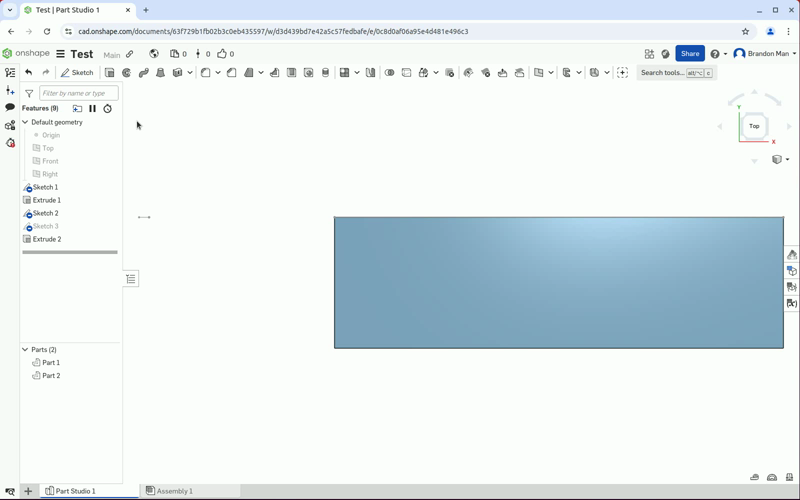
key(shift+h)
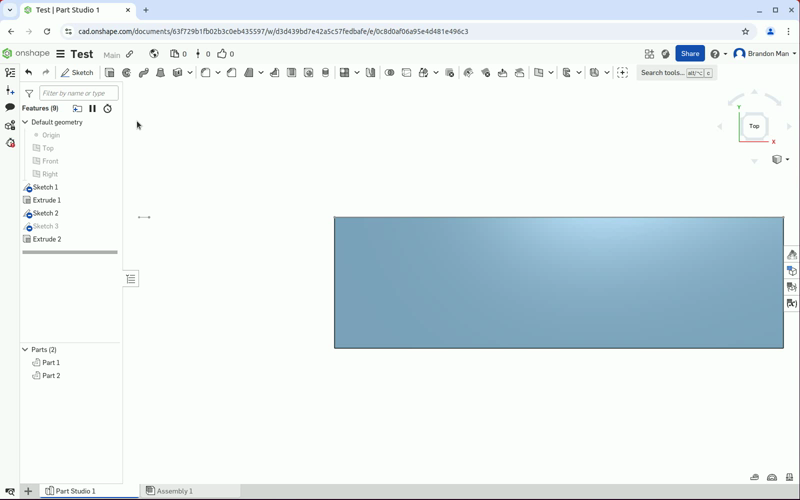
key(shift+h)
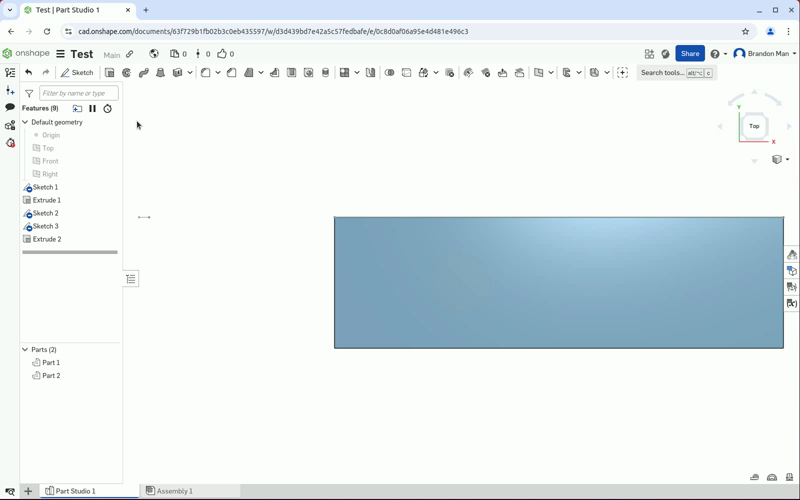
mouse_move(73, 189)
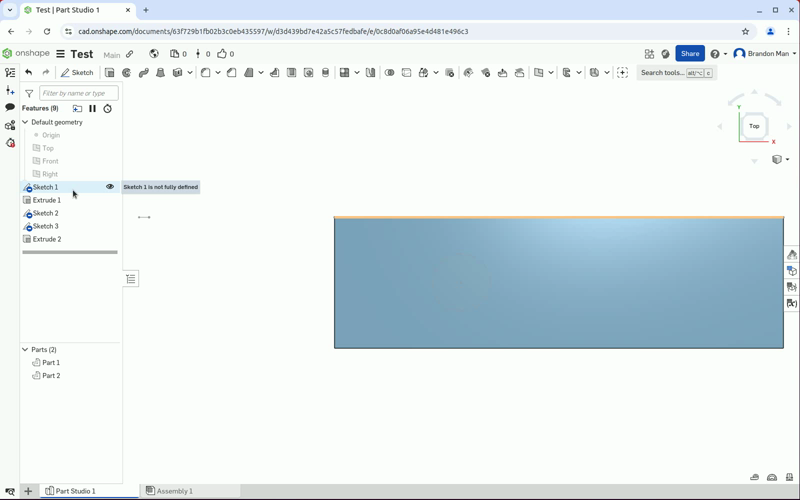
click(73, 189)
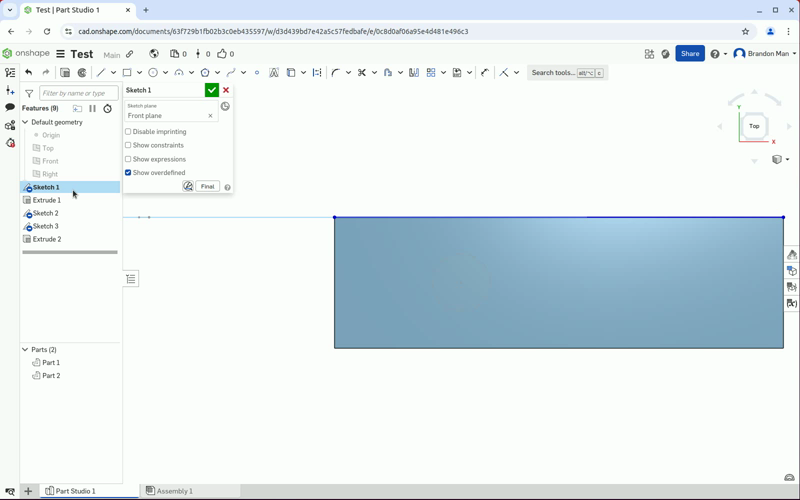
mouse_move(229, 92)
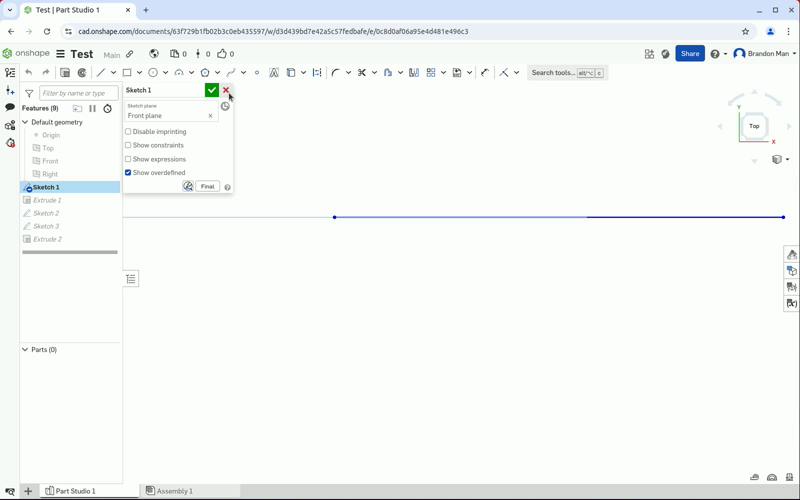
click(229, 92)
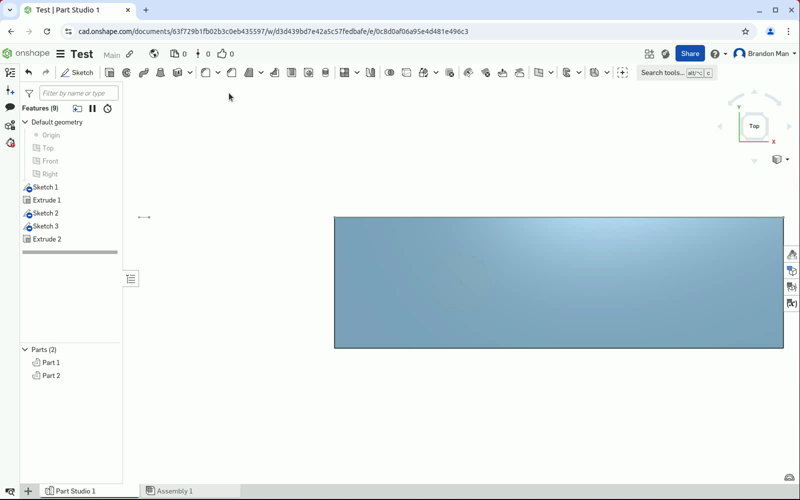
mouse_move(541, 75)
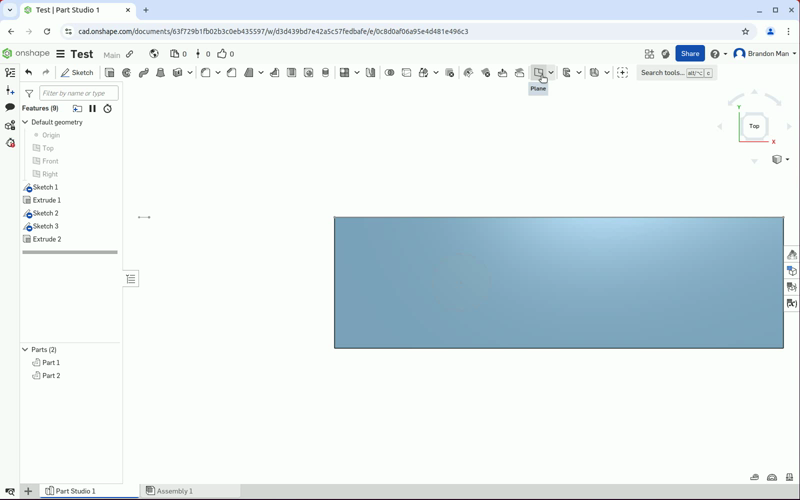
click(541, 75)
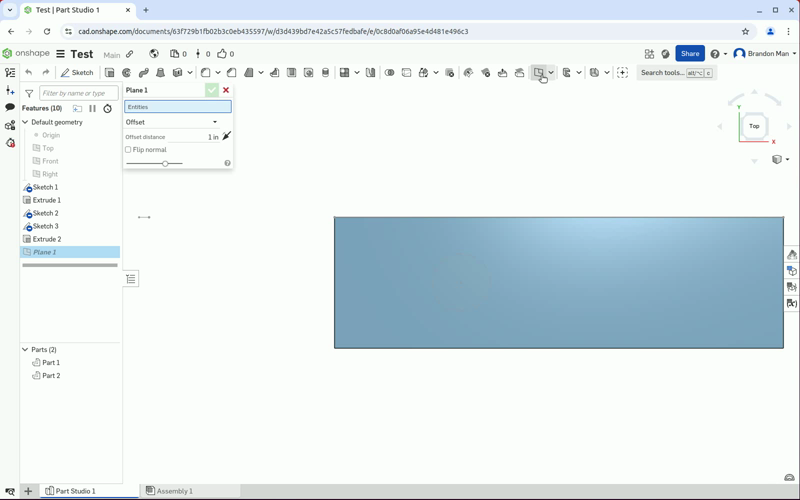
mouse_move(73, 150)
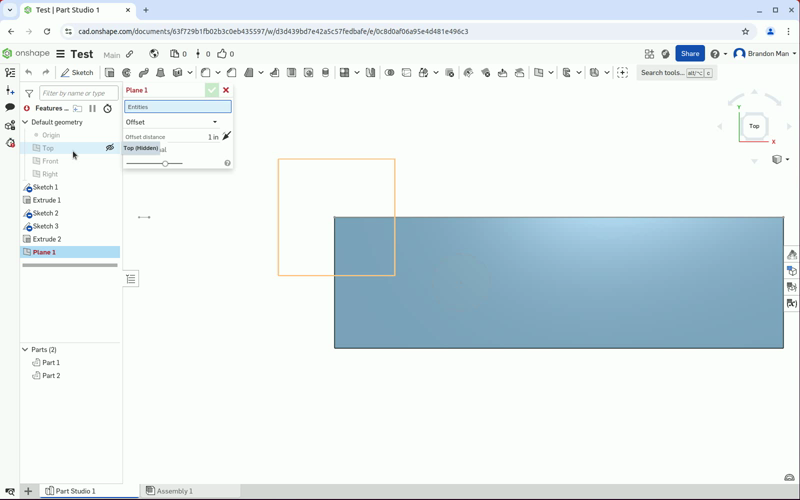
click(73, 150)
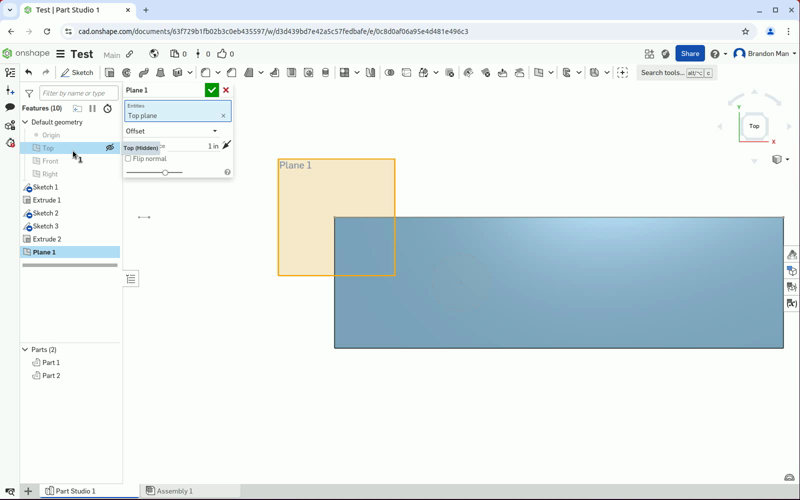
key(tab, 2)
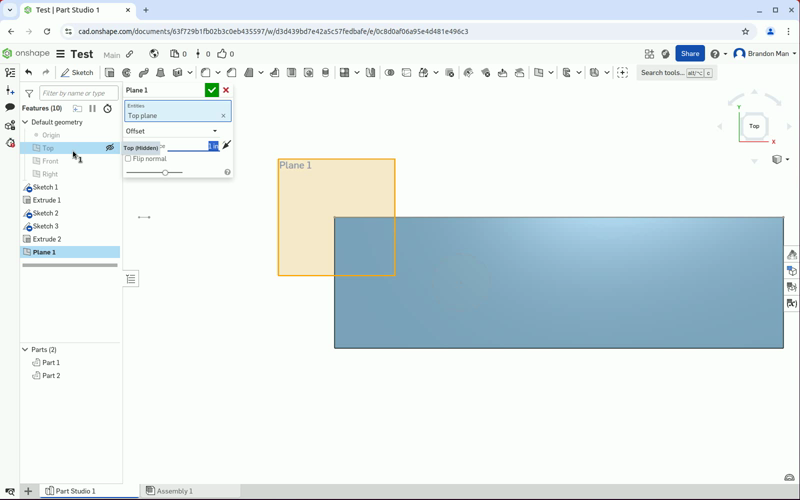
text(0.301)
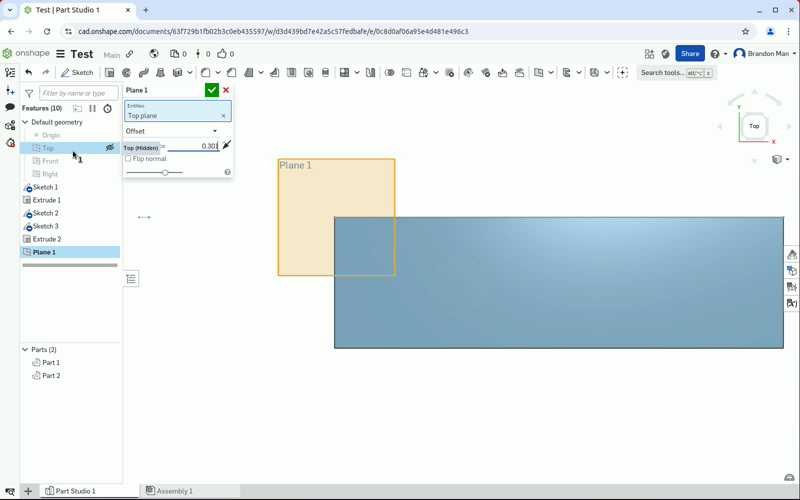
key(enter, 2)
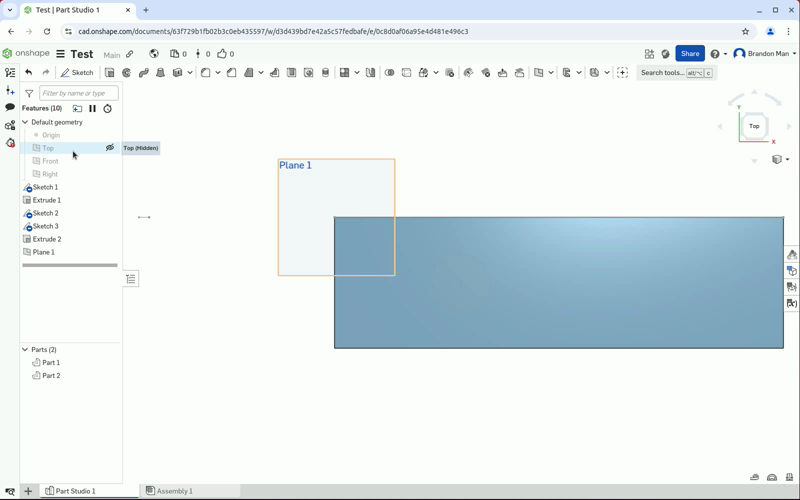
key(shift+s)
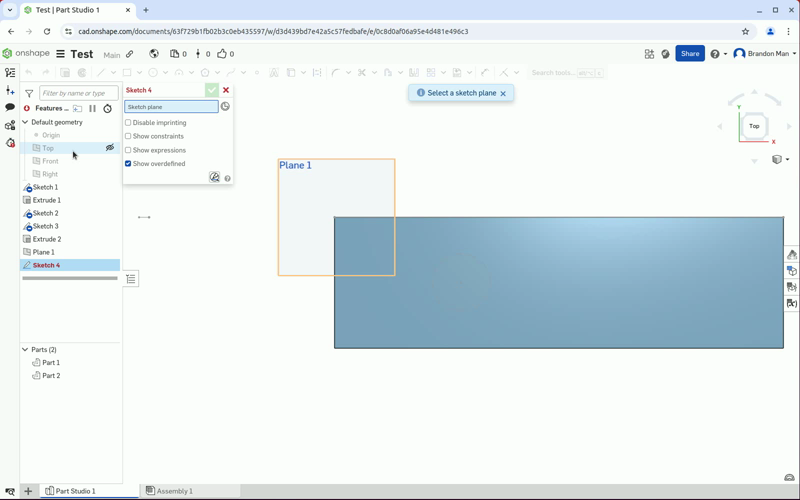
mouse_move(73, 254)
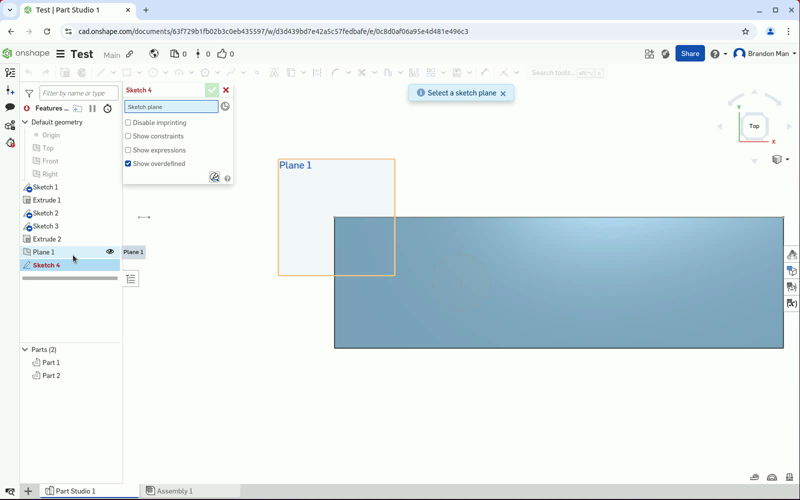
click(73, 254)
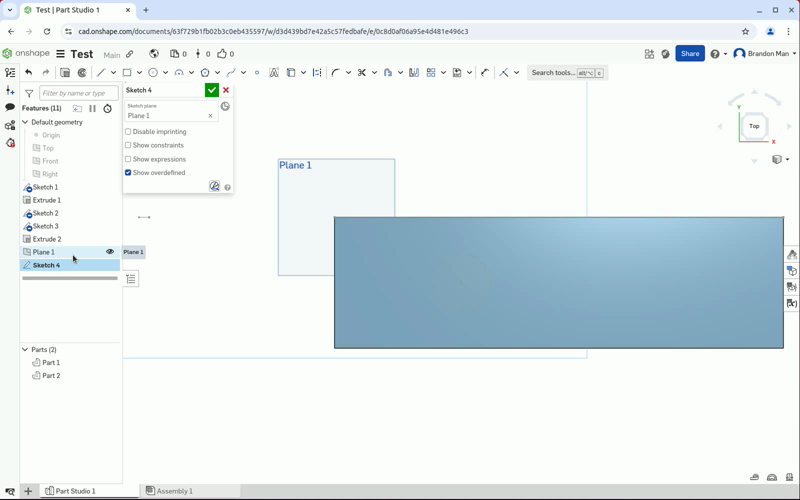
mouse_move(73, 352)
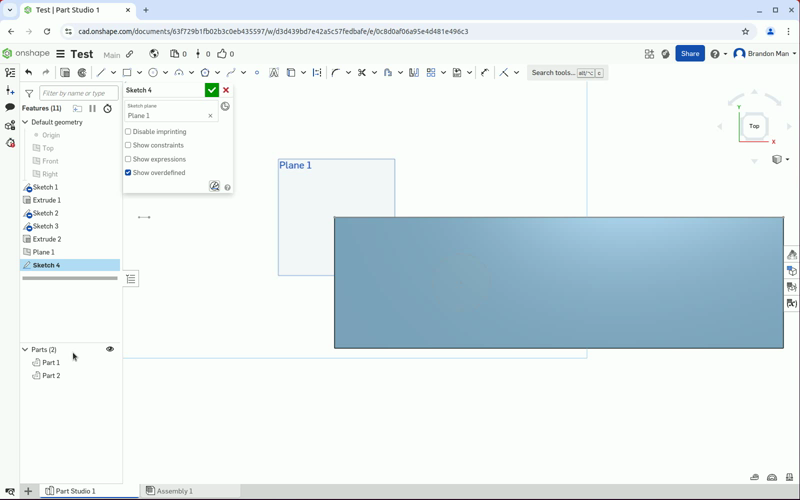
key(y)
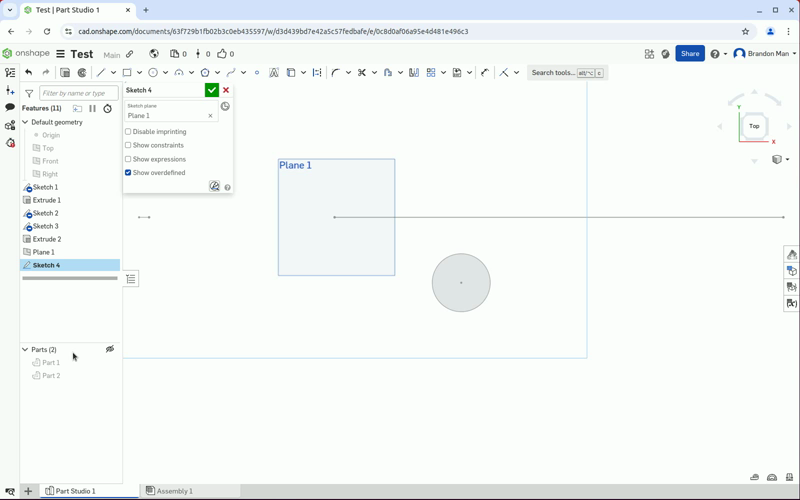
key(c)
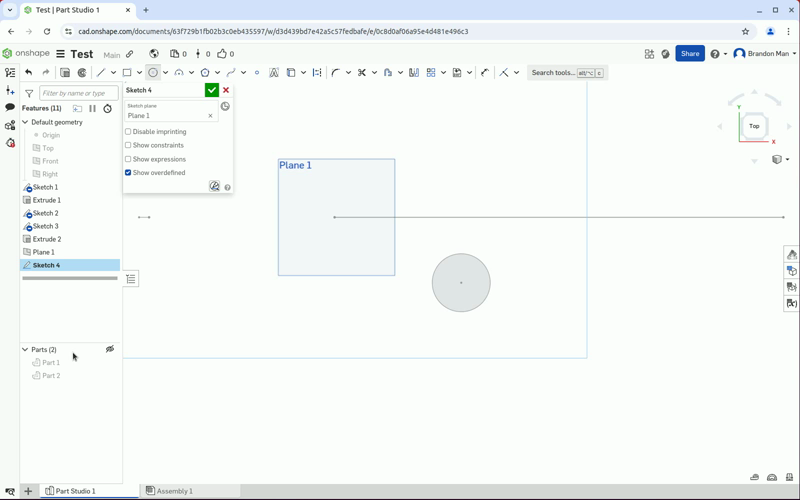
key_down(shift)
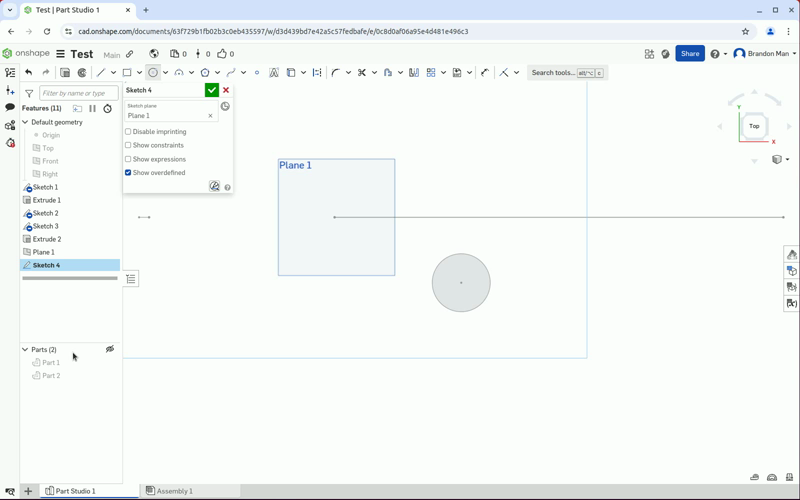
mouse_move(460, 282)
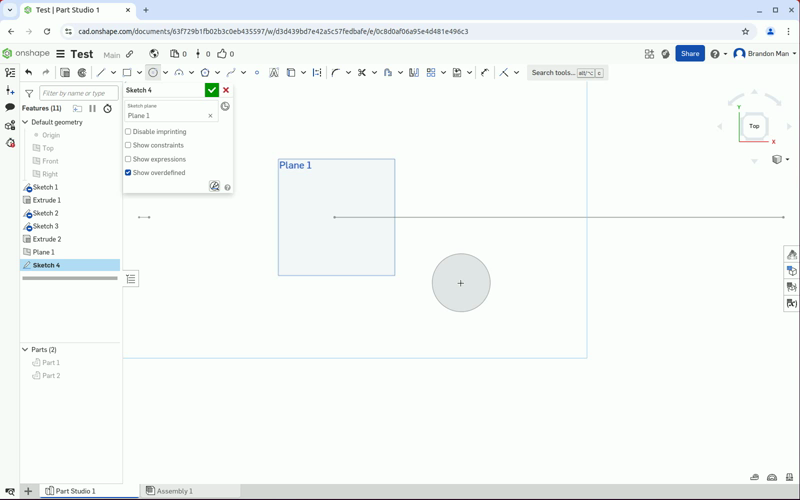
click(460, 282)
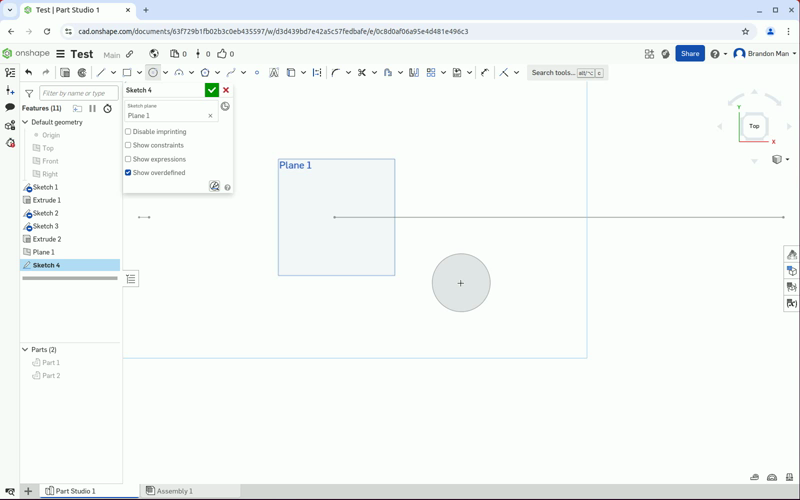
key_up(shift)
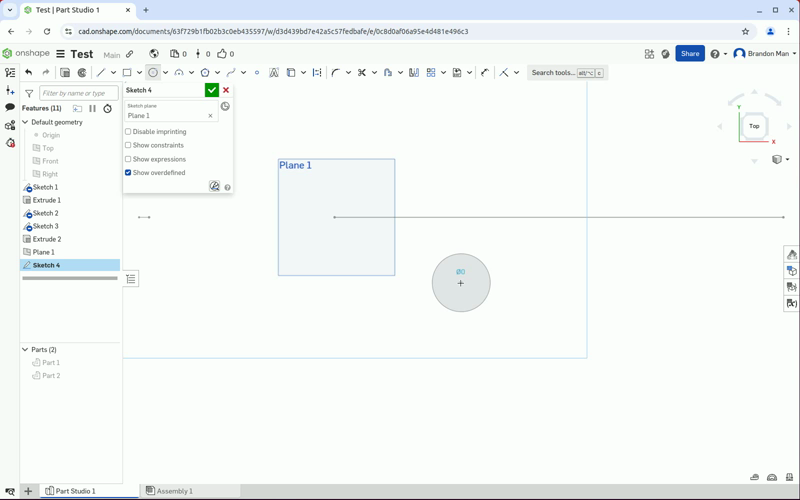
mouse_move(482, 282)
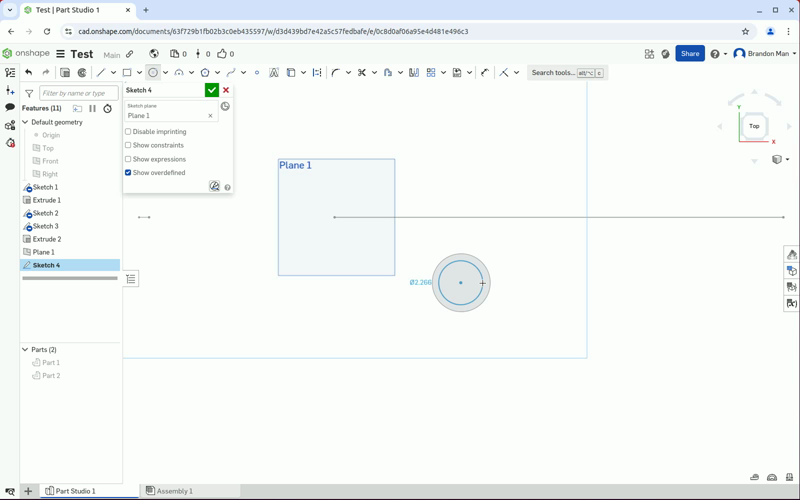
click(482, 282)
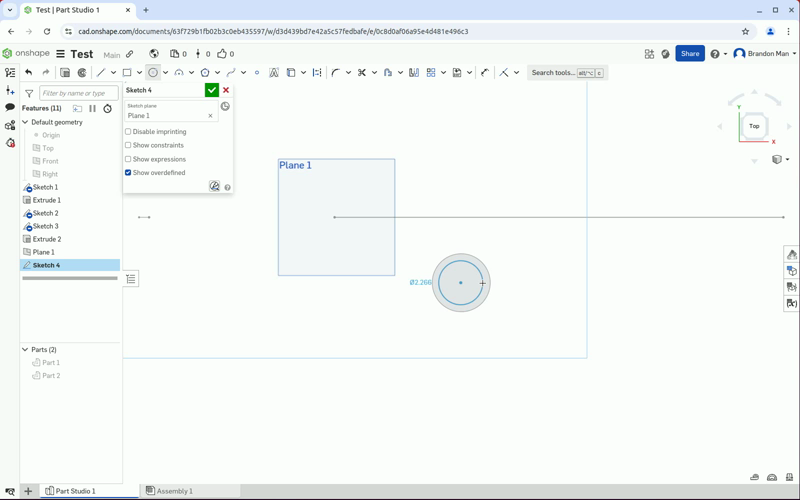
key(esc)
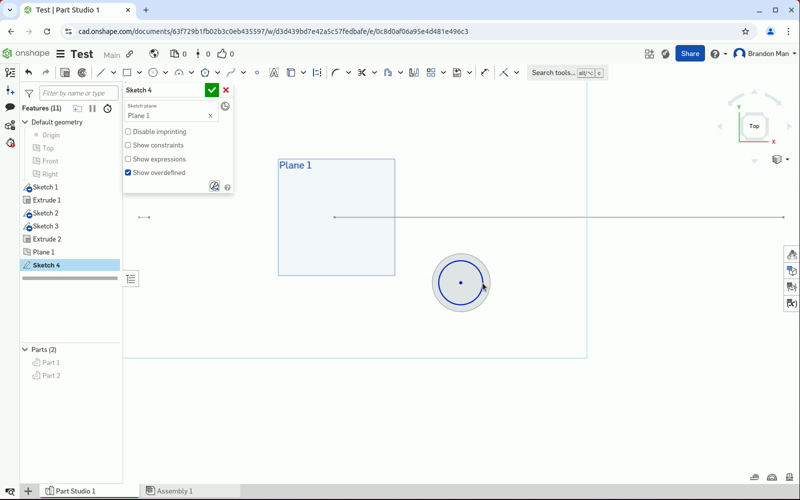
mouse_move(462, 294)
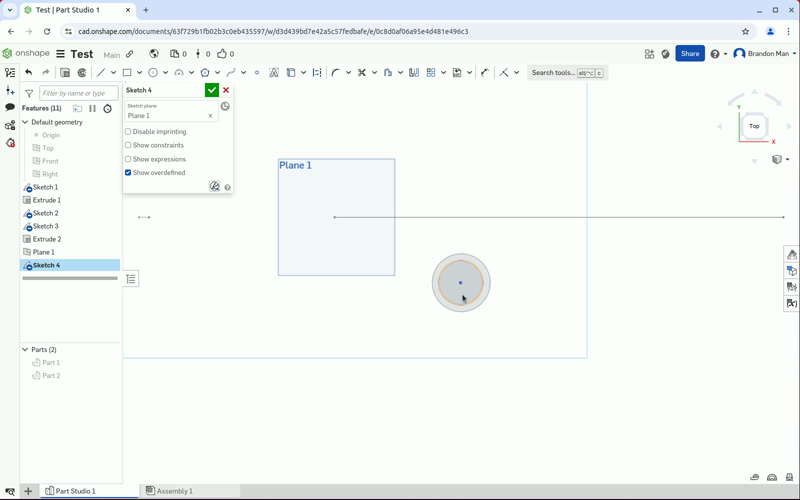
scroll(6)
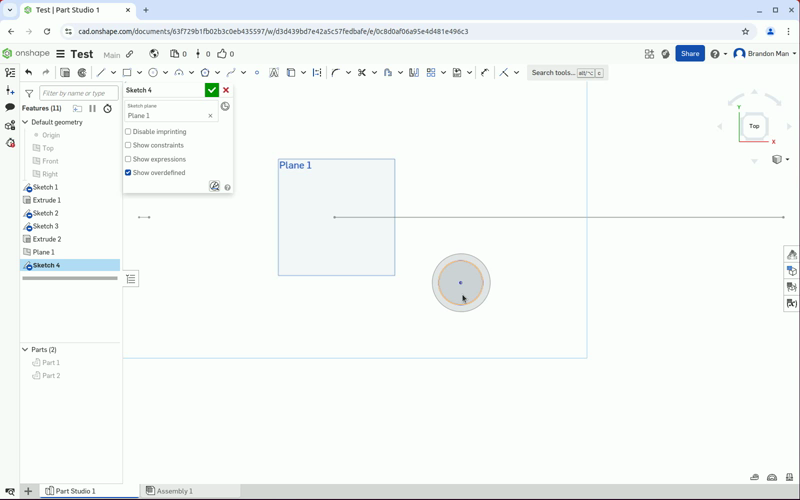
scroll(6)
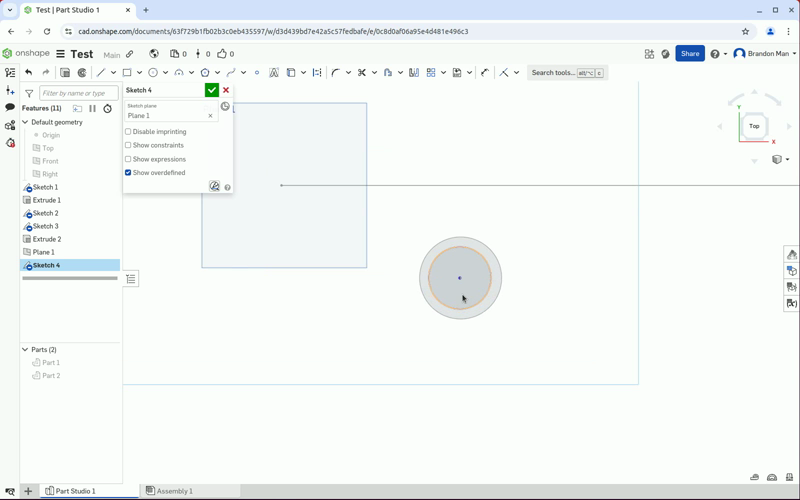
scroll(6)
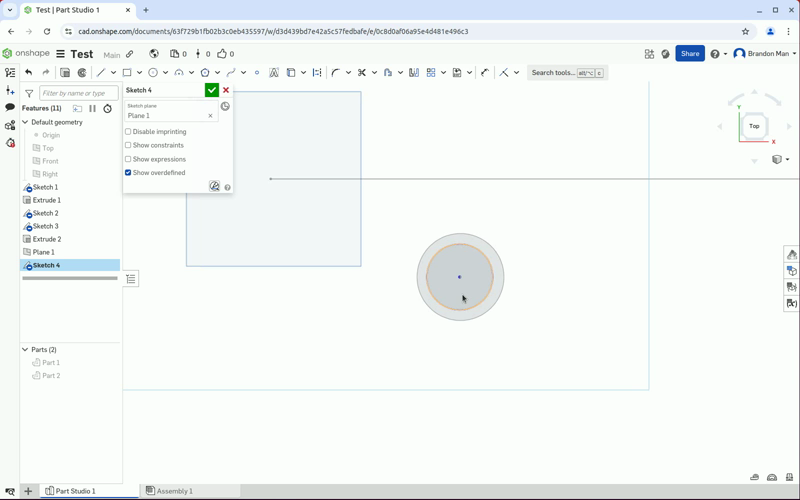
scroll(6)
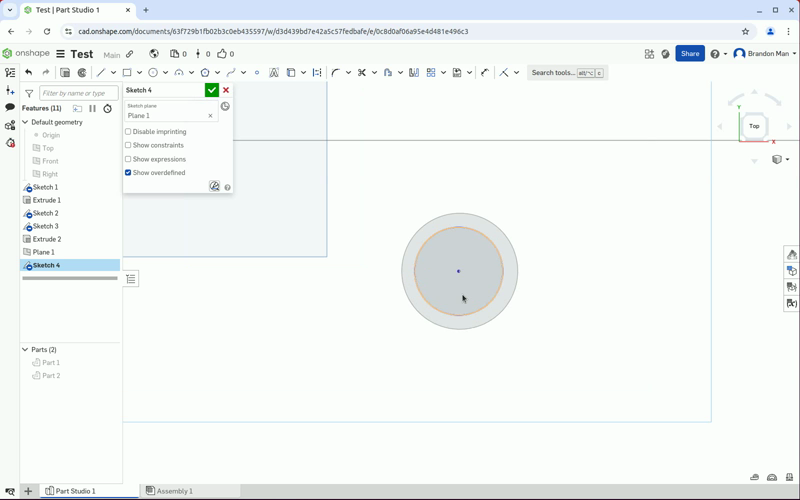
scroll(6)
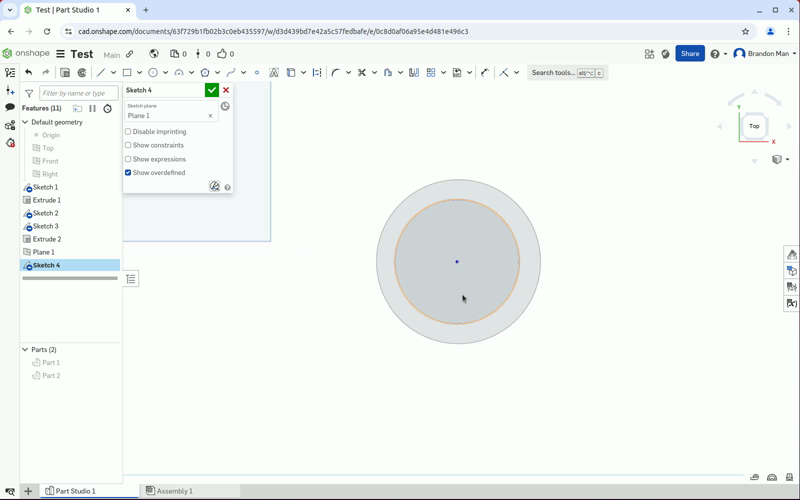
scroll(6)
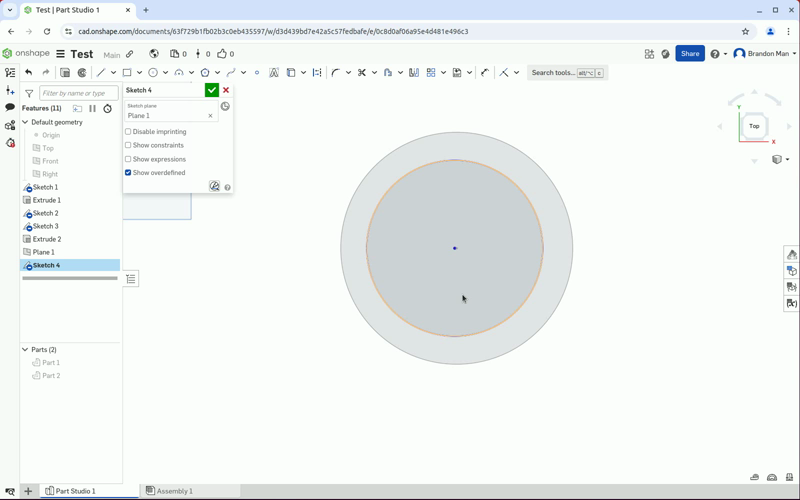
scroll(6)
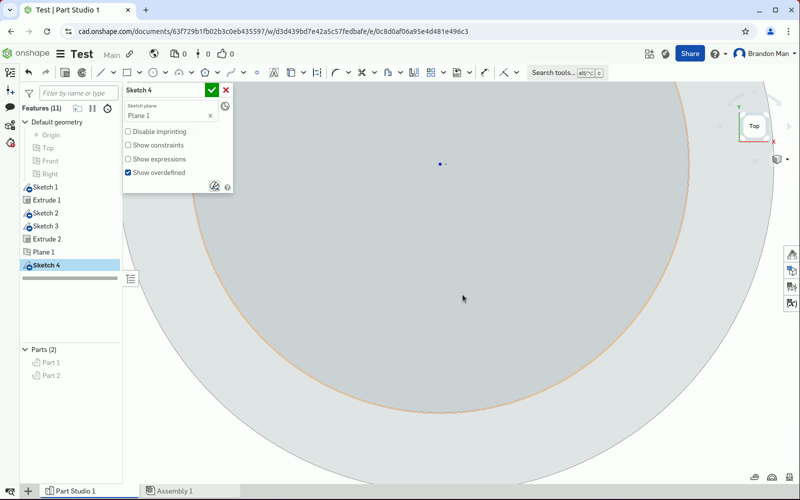
click(462, 294)
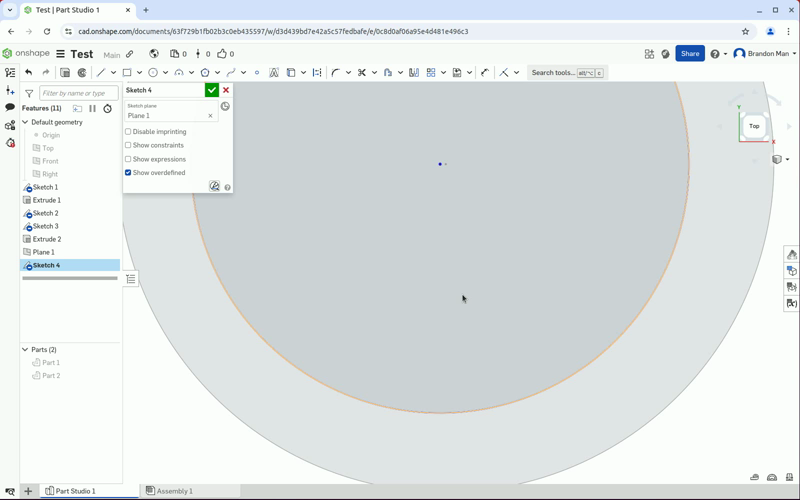
scroll(-6)
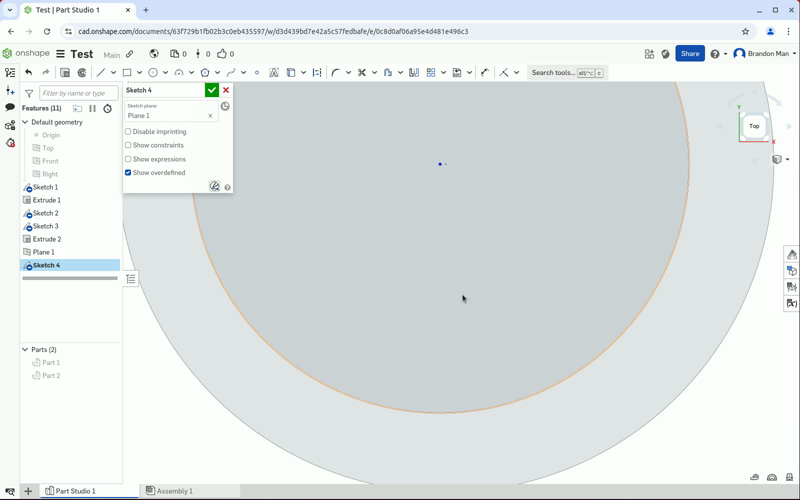
scroll(-6)
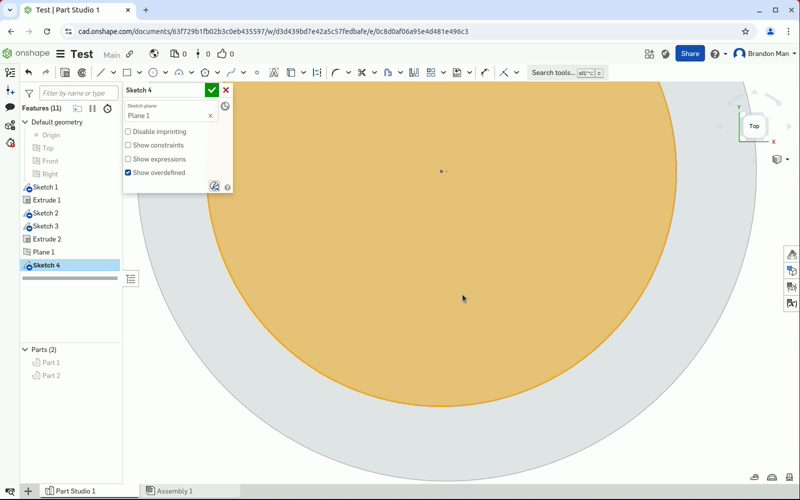
scroll(-6)
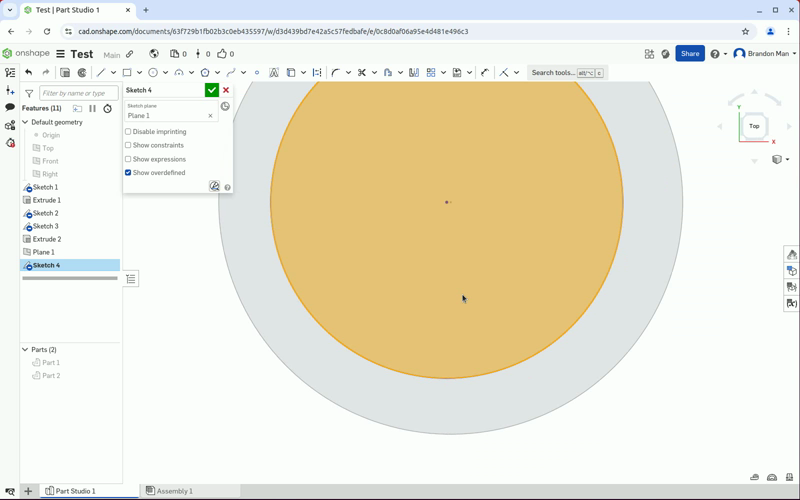
scroll(-6)
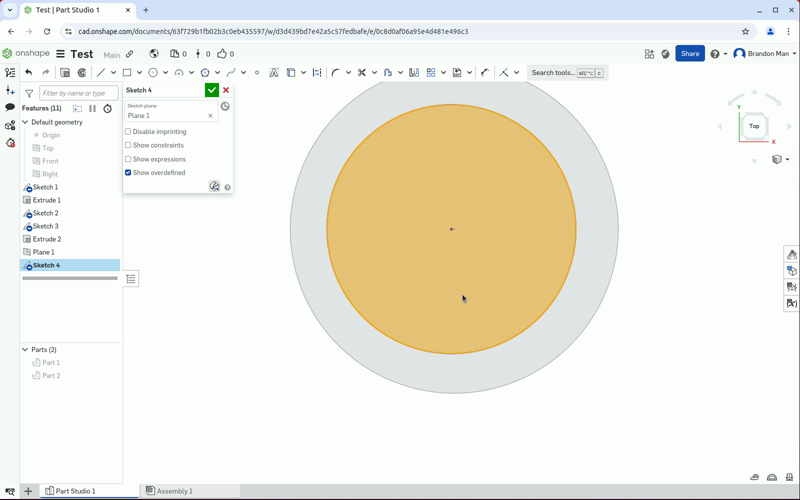
scroll(-6)
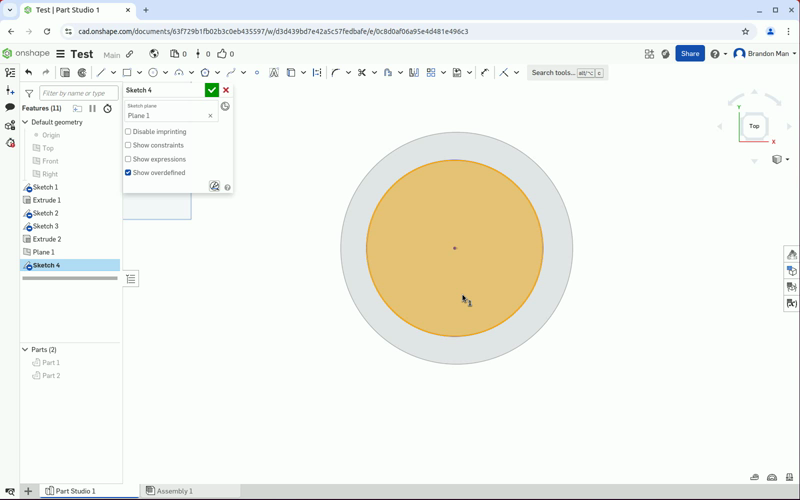
scroll(-6)
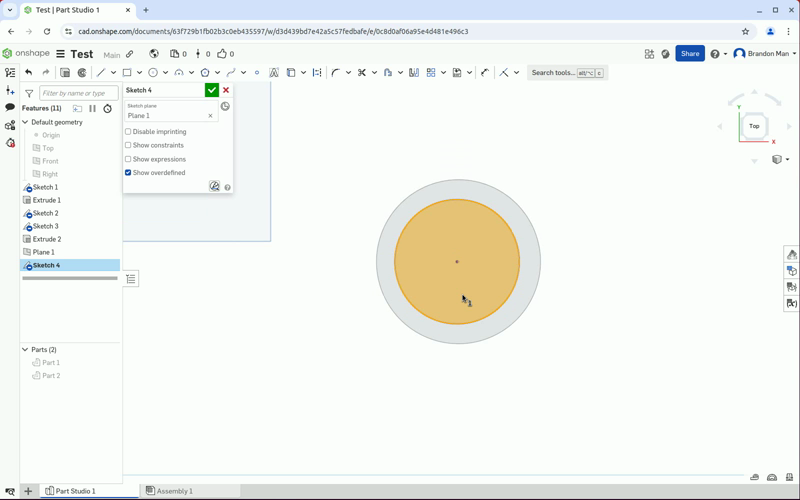
scroll(-6)
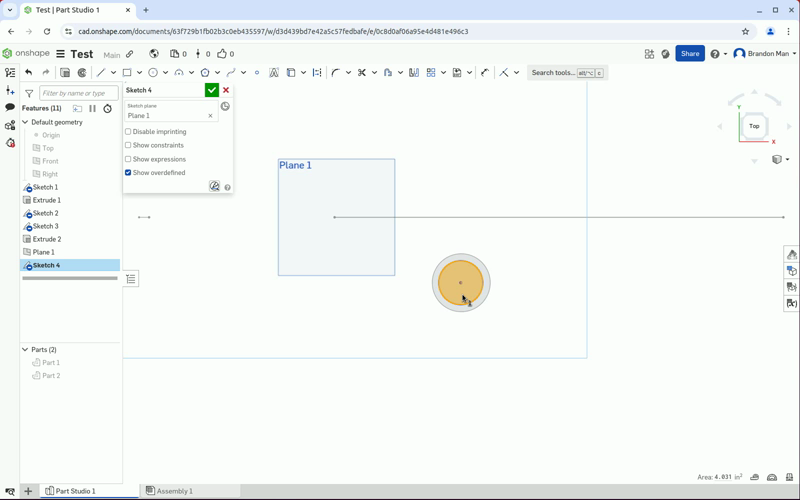
mouse_move(73, 352)
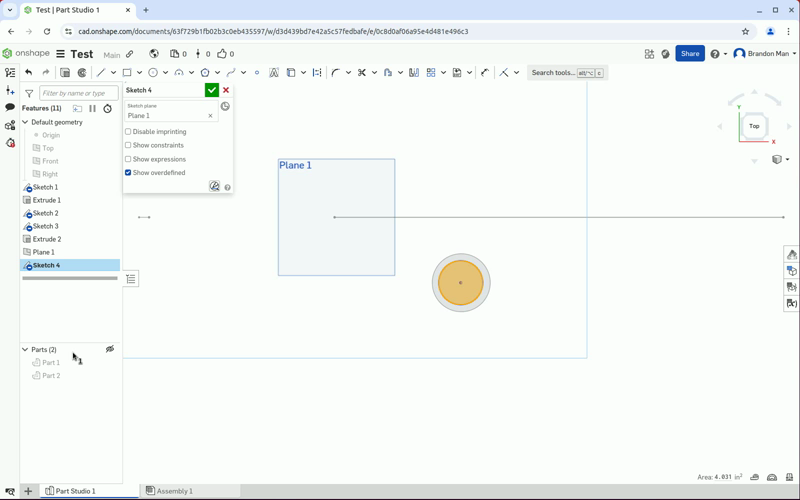
key(shift+y)
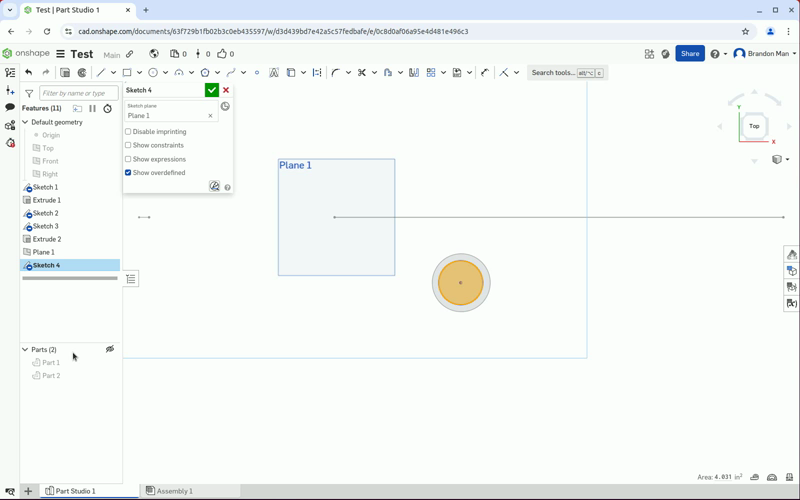
key(shift+e)
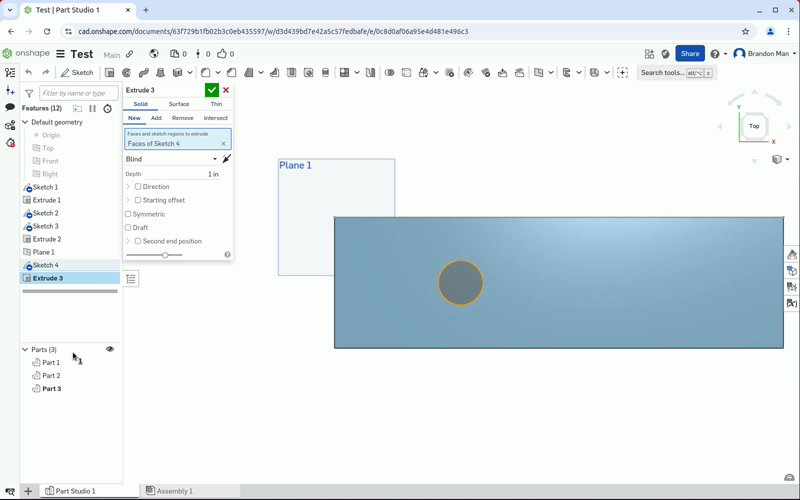
mouse_move(143, 106)
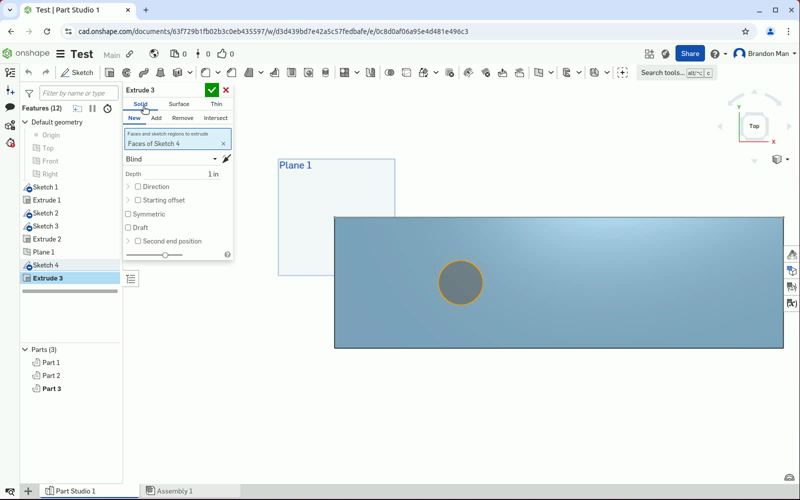
click(143, 106)
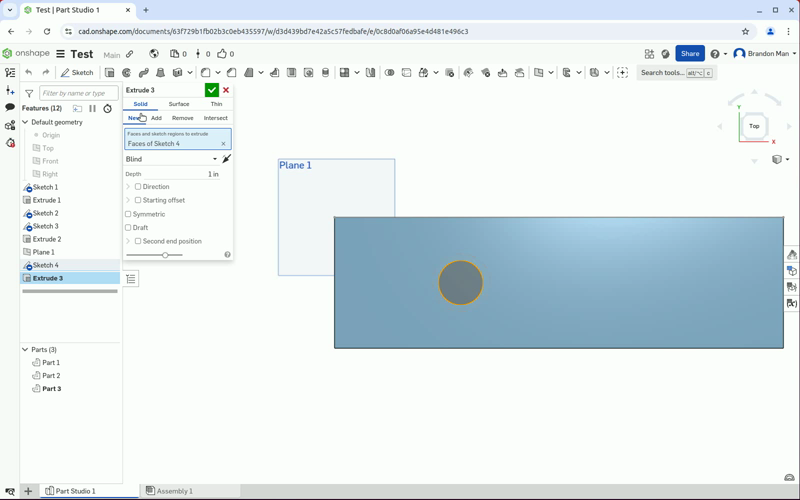
mouse_move(137, 120)
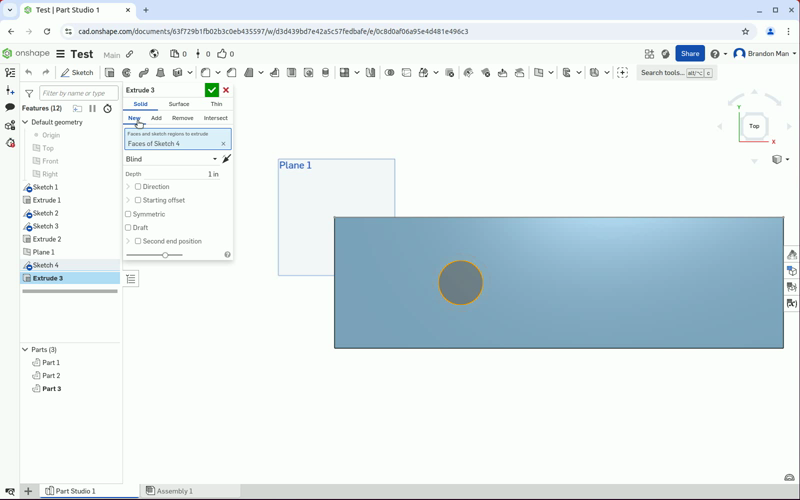
click(137, 120)
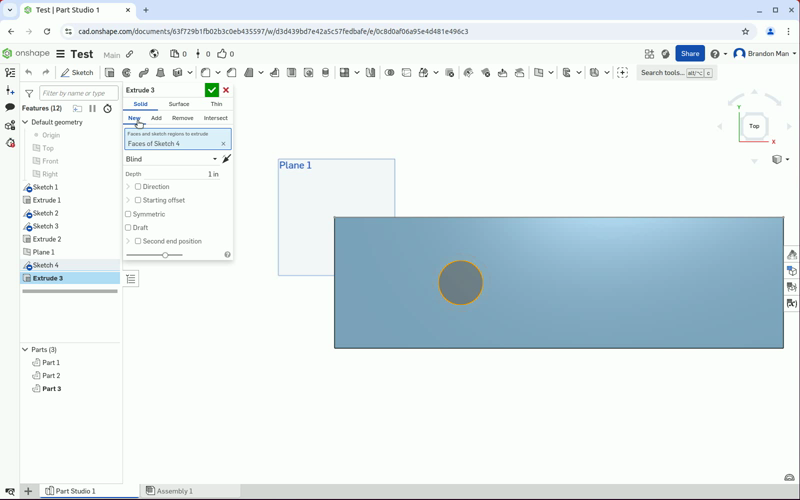
key(tab, 4)
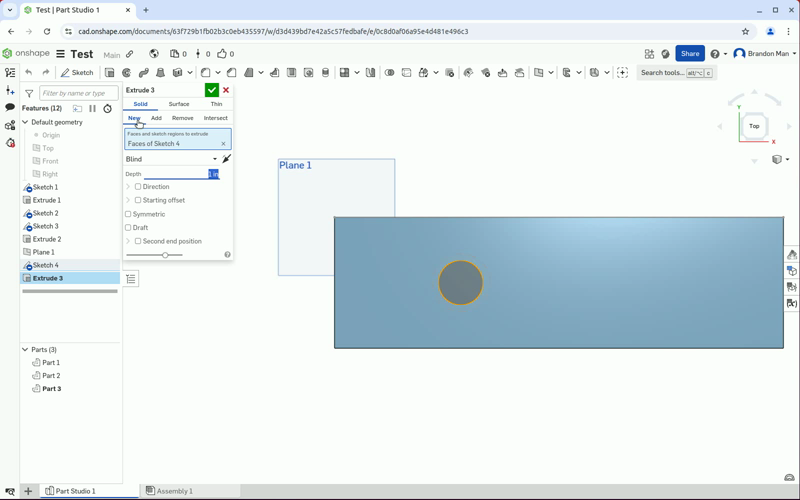
text(5.491)
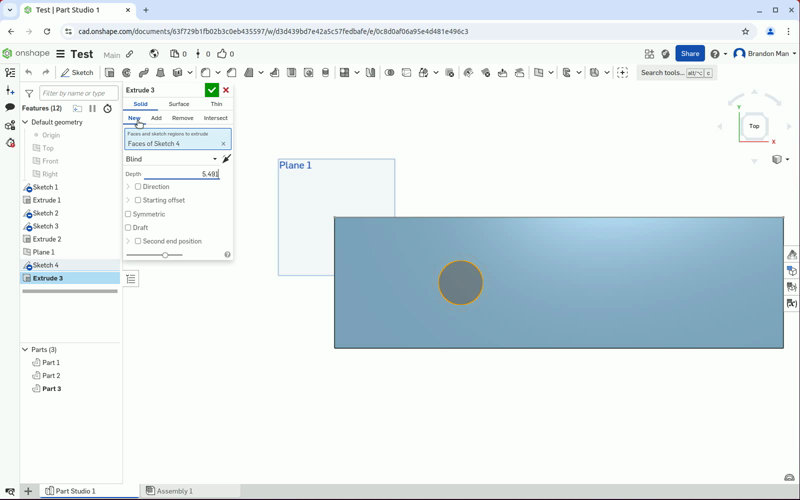
key(enter)
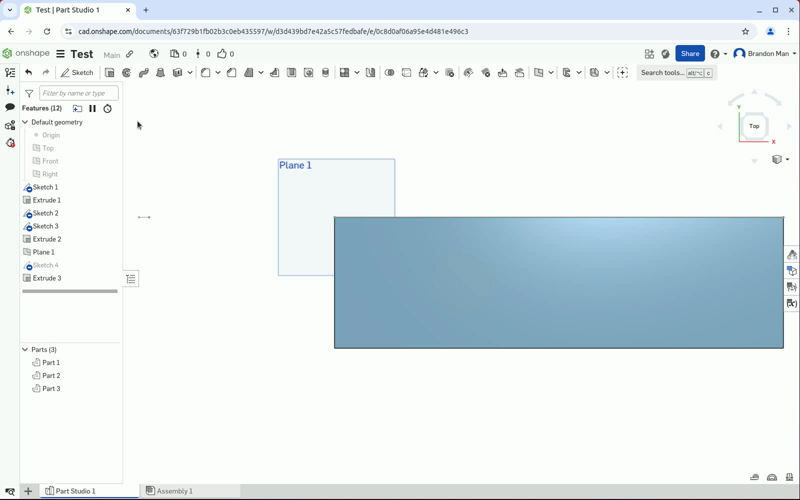
key(shift+h)
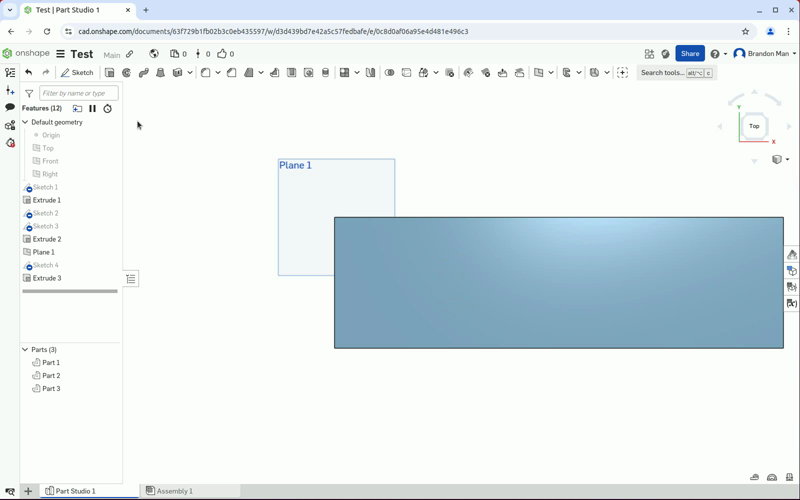
key(shift+h)
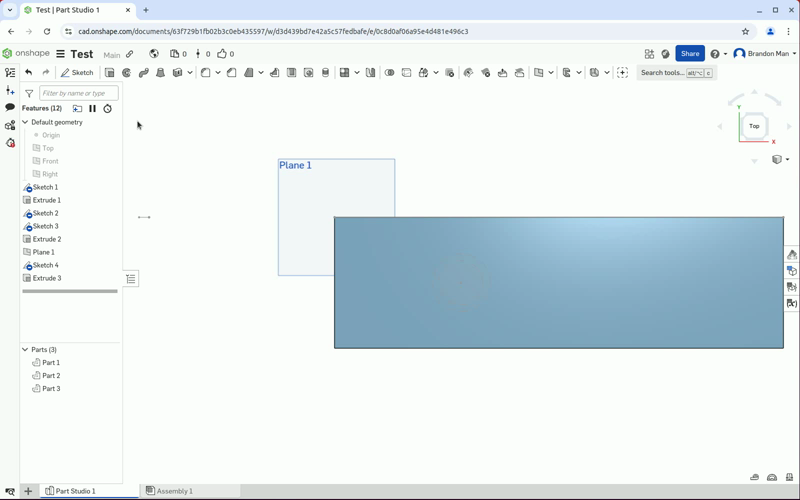
mouse_move(73, 189)
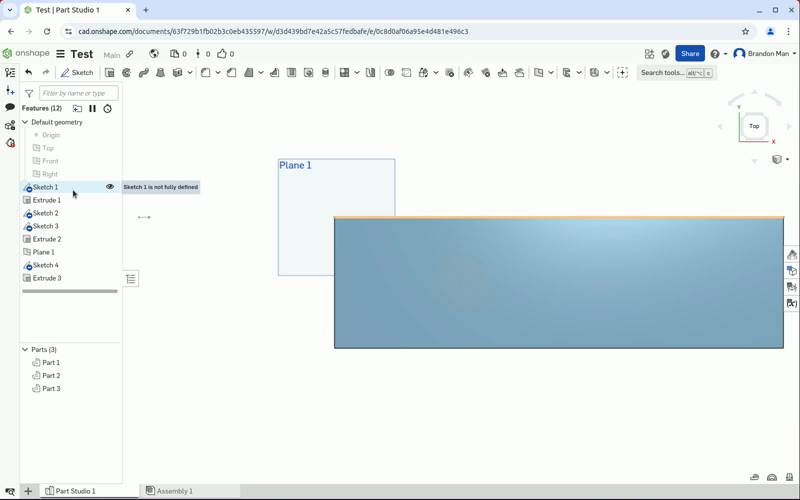
click(73, 189)
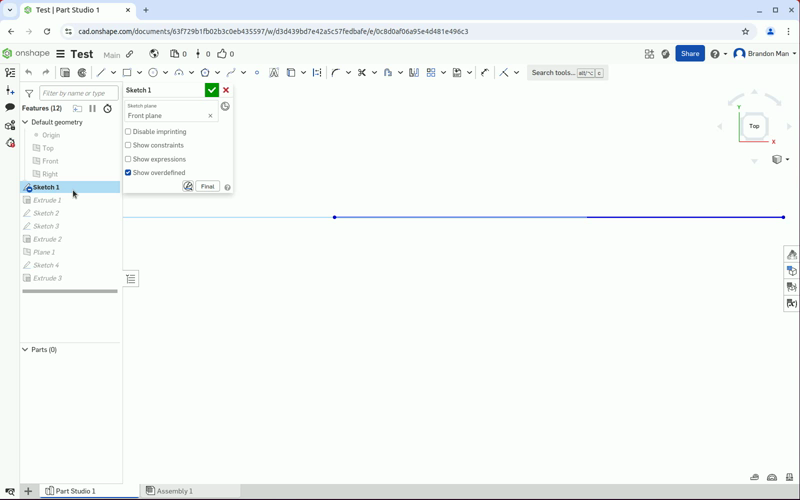
mouse_move(229, 92)
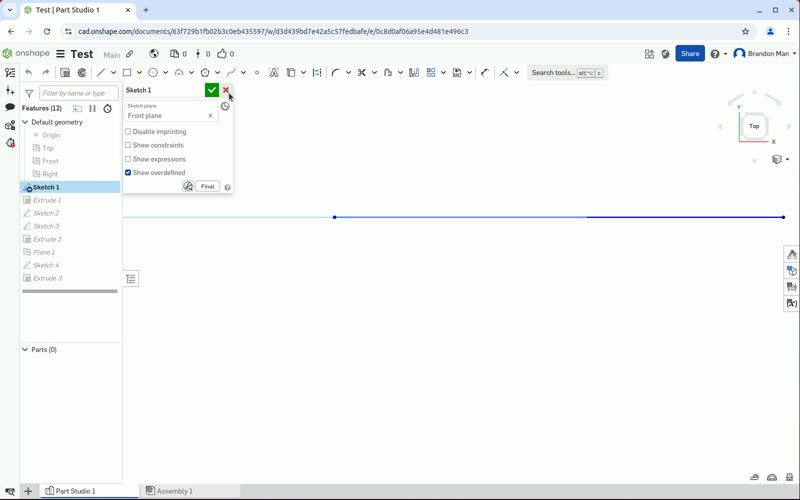
click(229, 92)
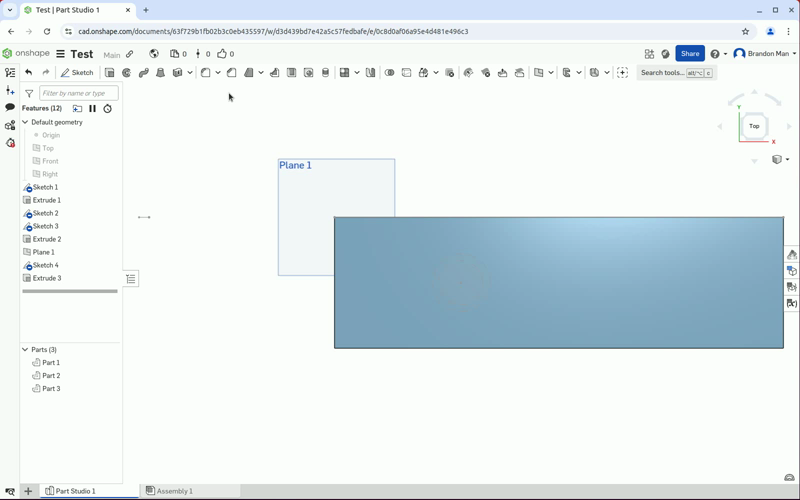
mouse_move(541, 75)
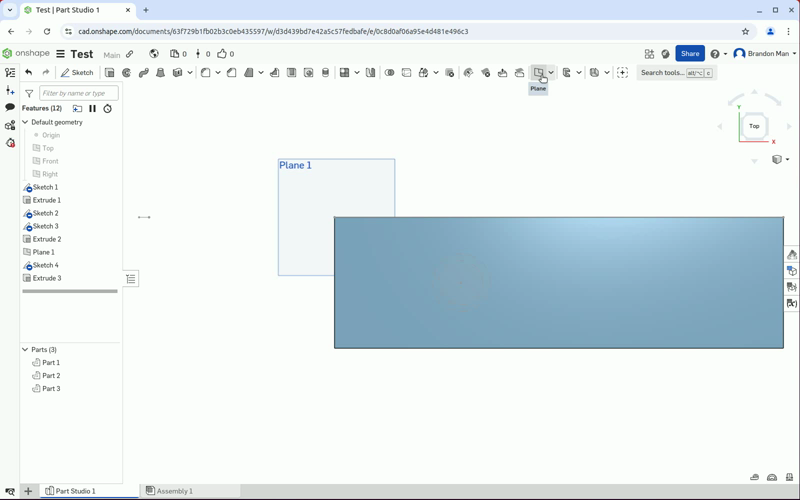
click(541, 75)
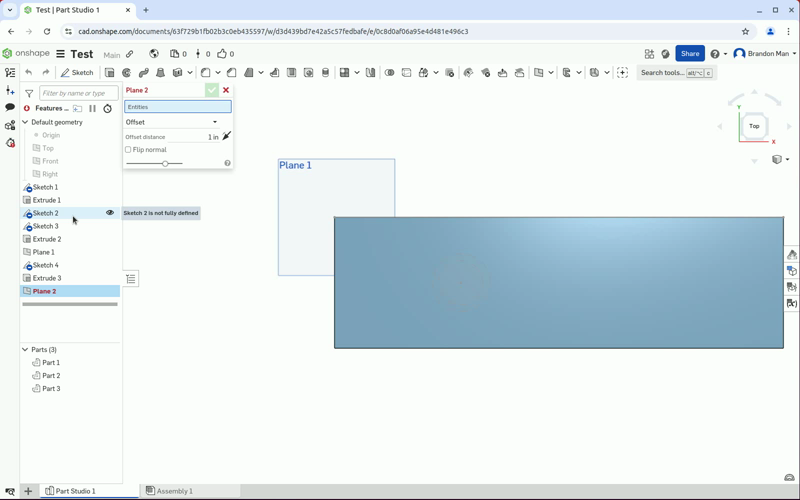
scroll(3)
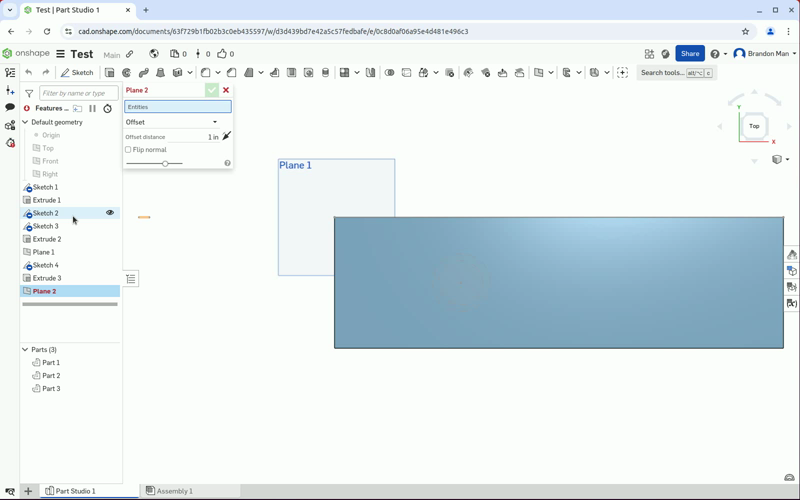
mouse_move(73, 150)
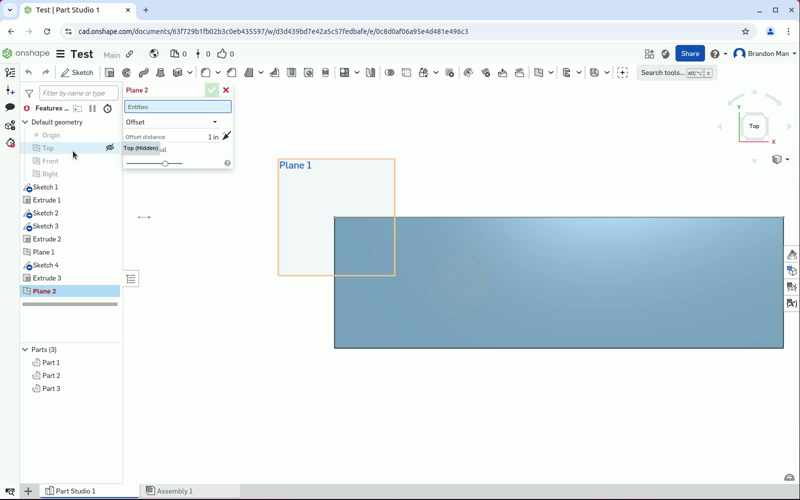
click(73, 150)
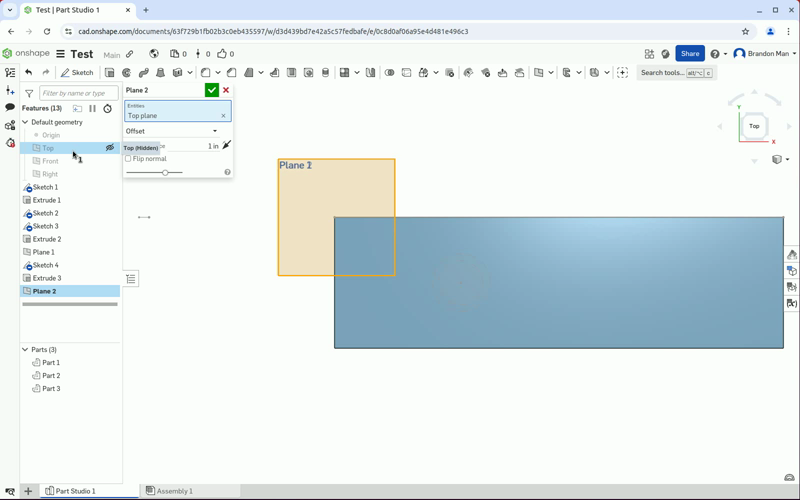
key(tab, 2)
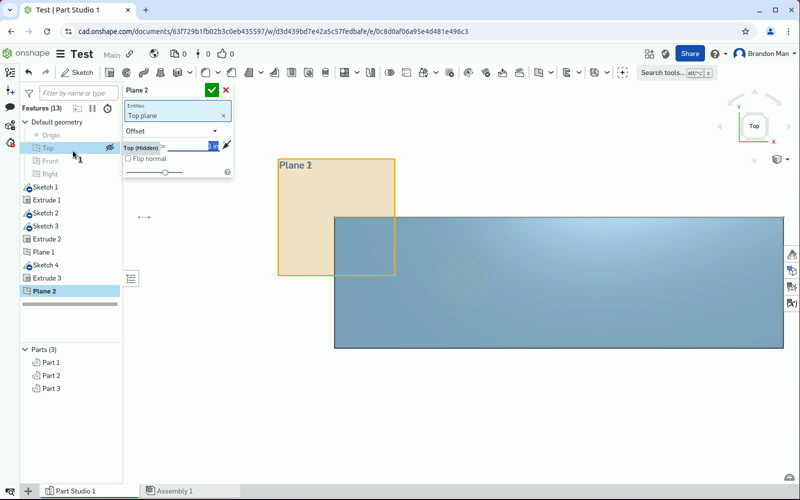
text(5.792)
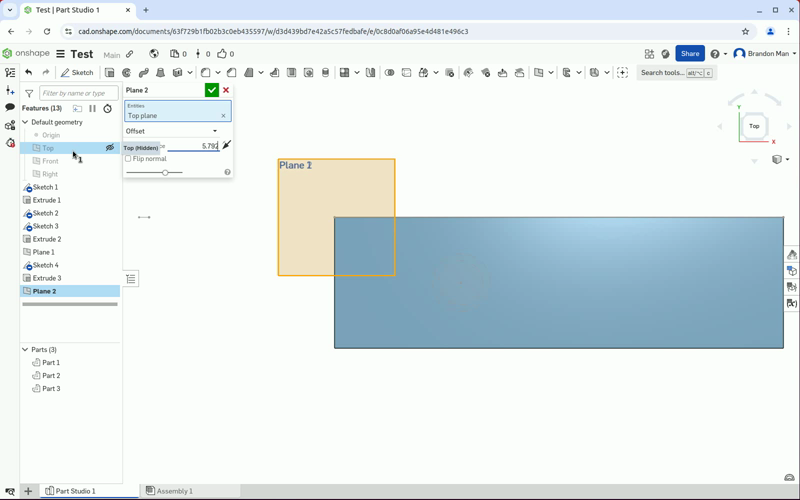
key(enter, 2)
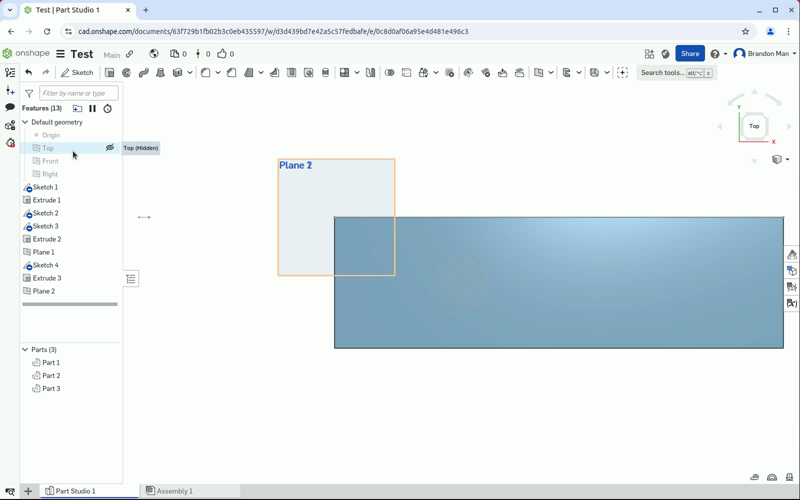
key(shift+s)
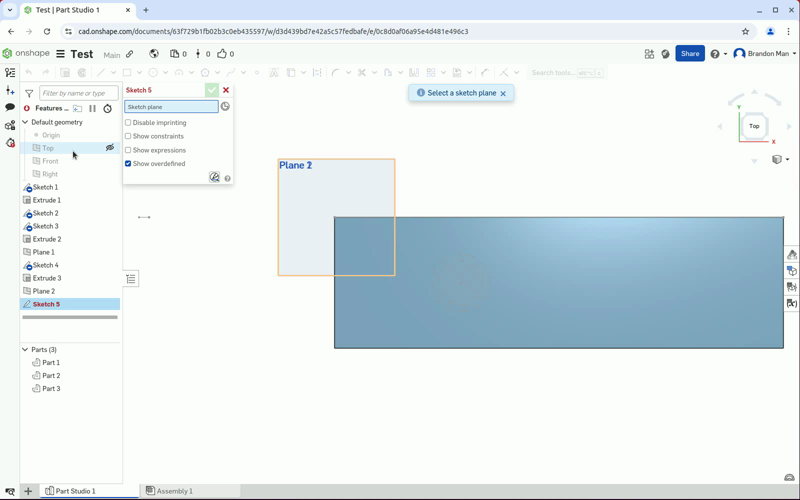
mouse_move(73, 293)
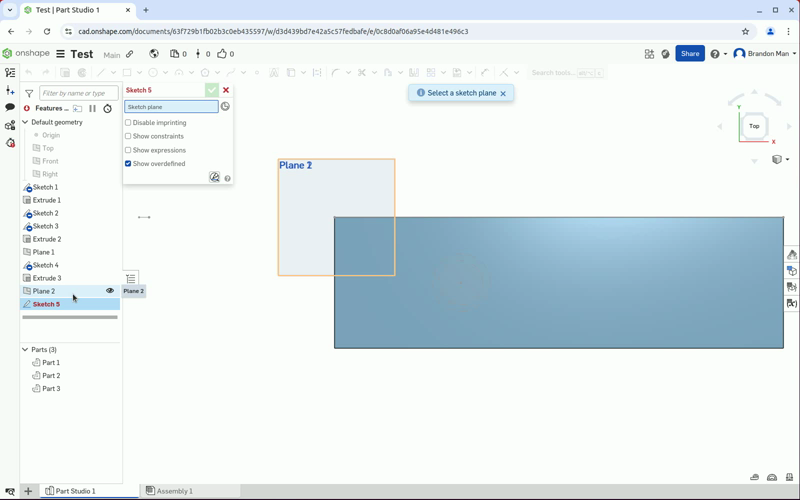
click(73, 293)
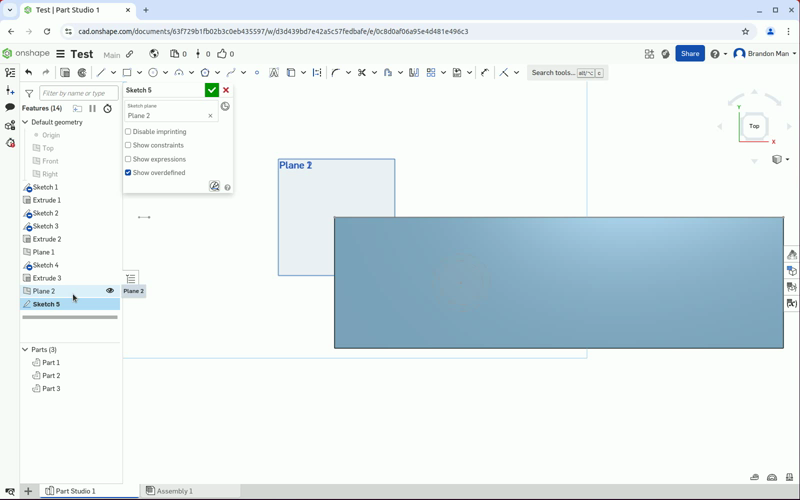
mouse_move(73, 352)
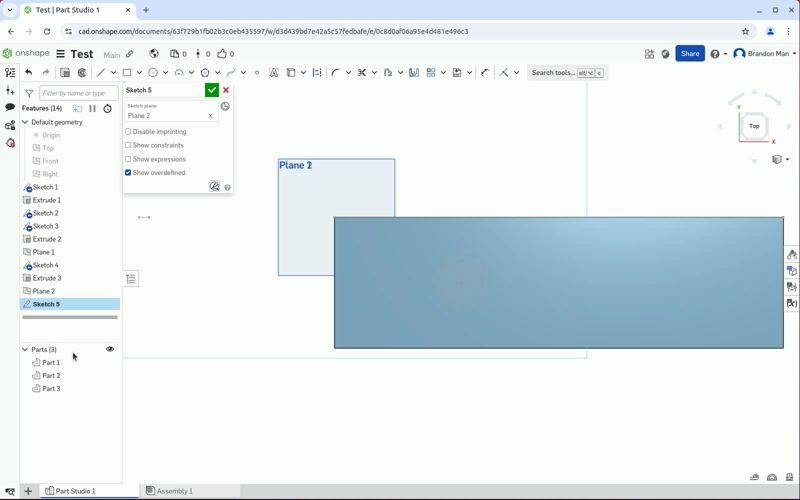
key(y)
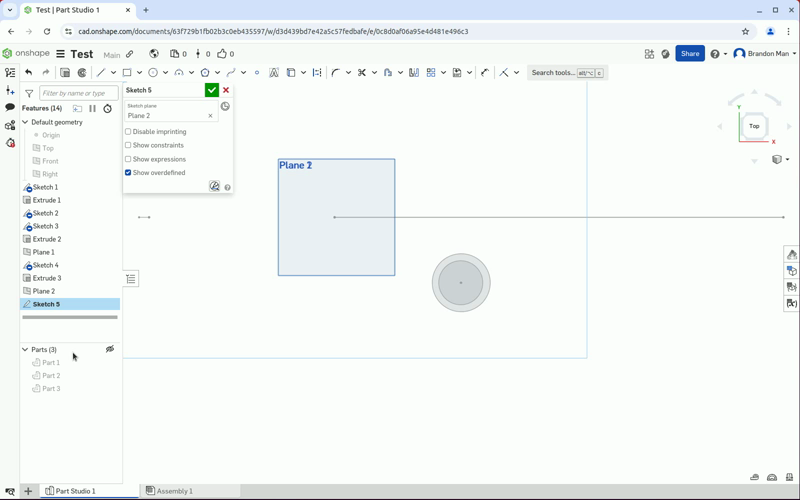
key(c)
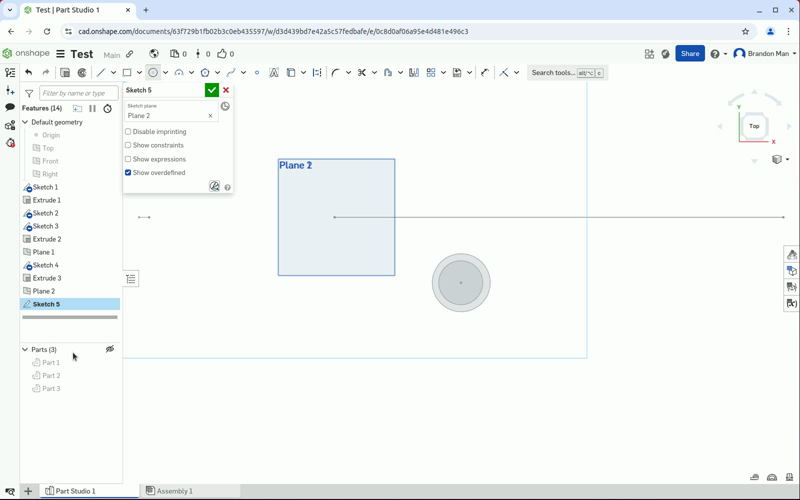
key_down(shift)
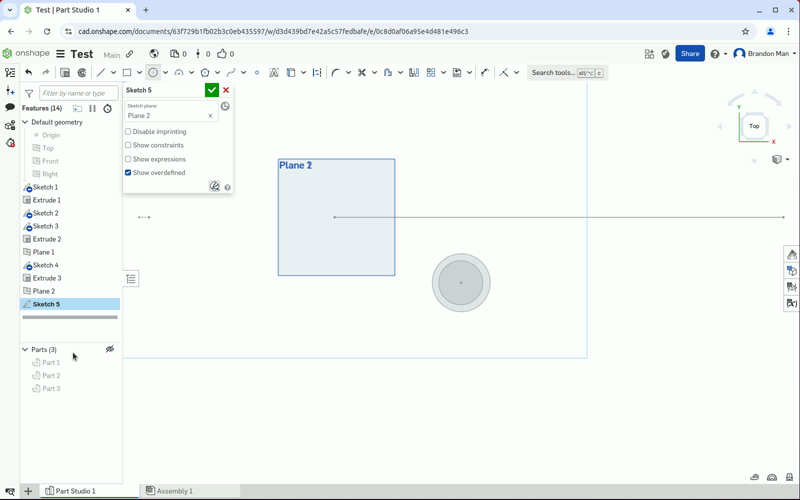
mouse_move(461, 282)
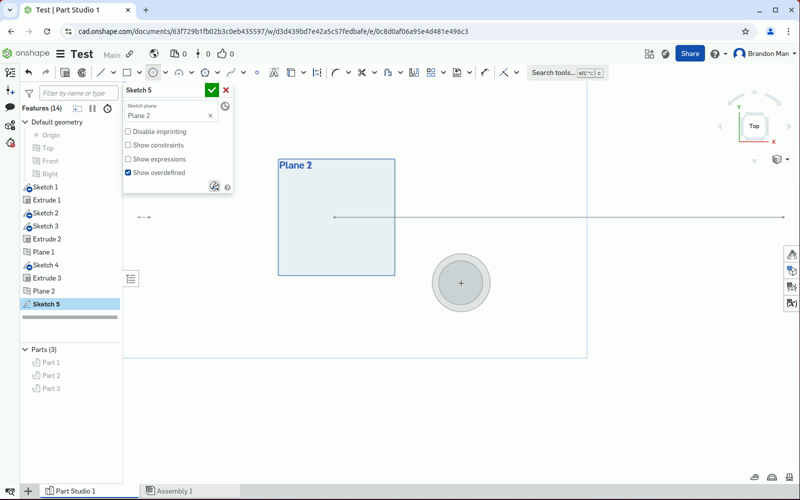
click(461, 282)
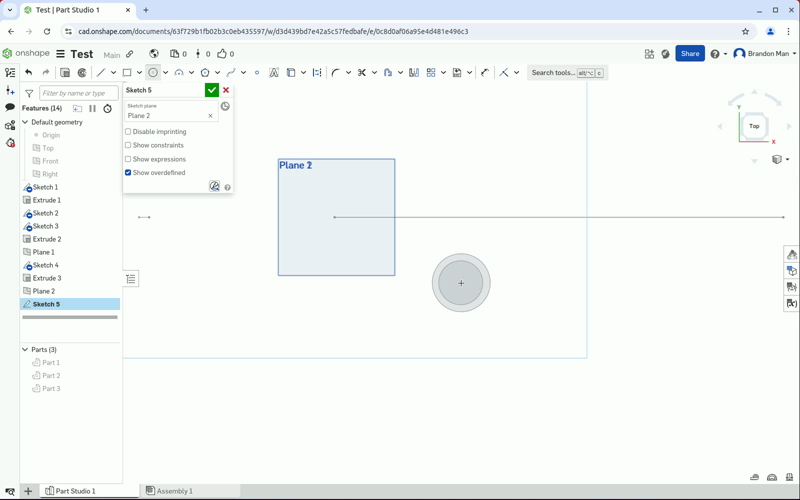
key_up(shift)
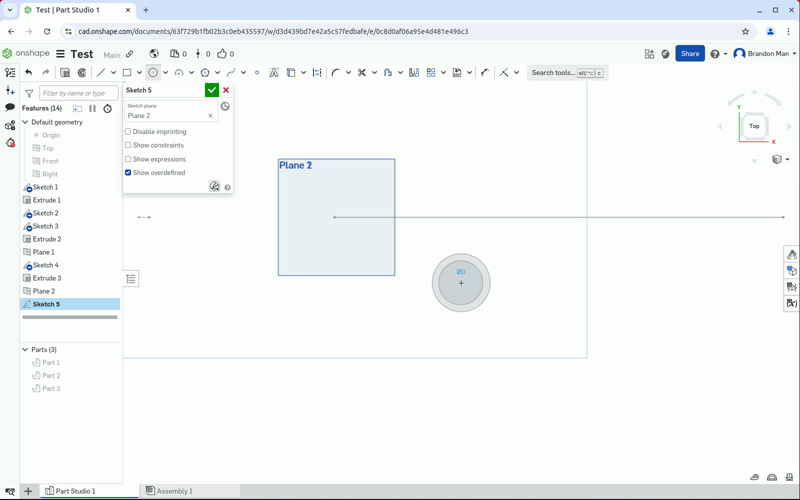
mouse_move(478, 282)
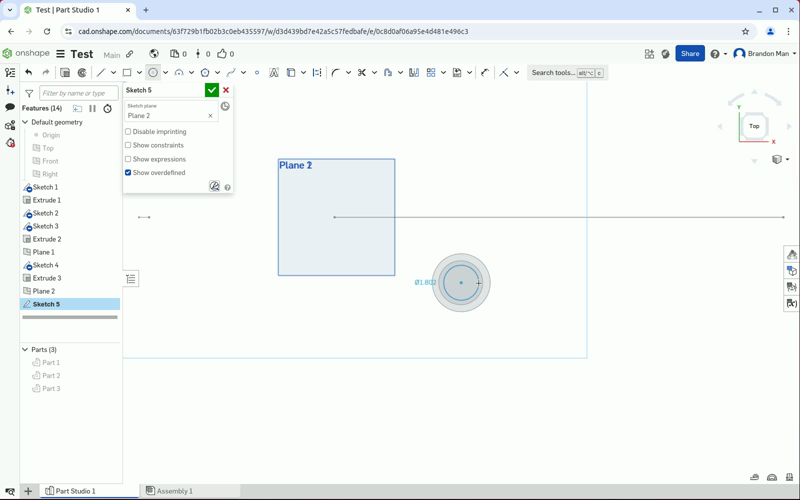
click(478, 282)
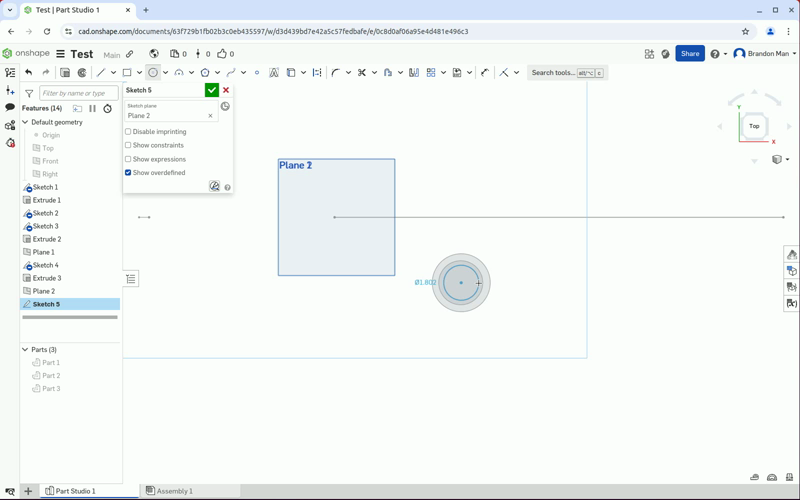
key(esc)
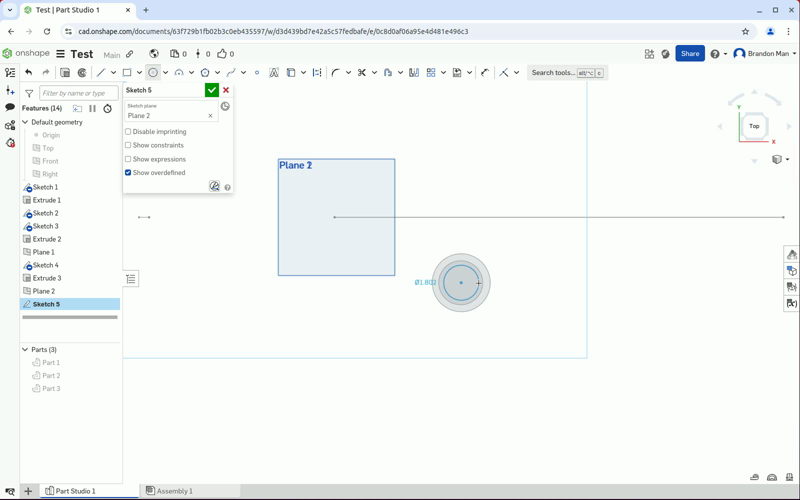
mouse_move(466, 271)
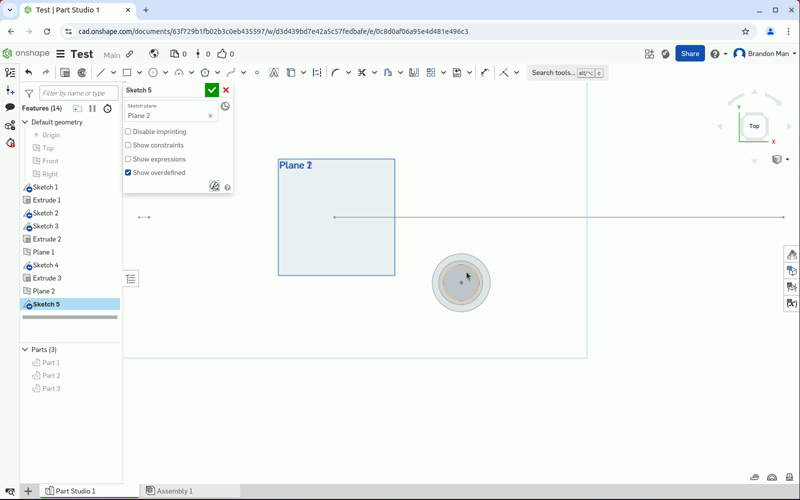
scroll(6)
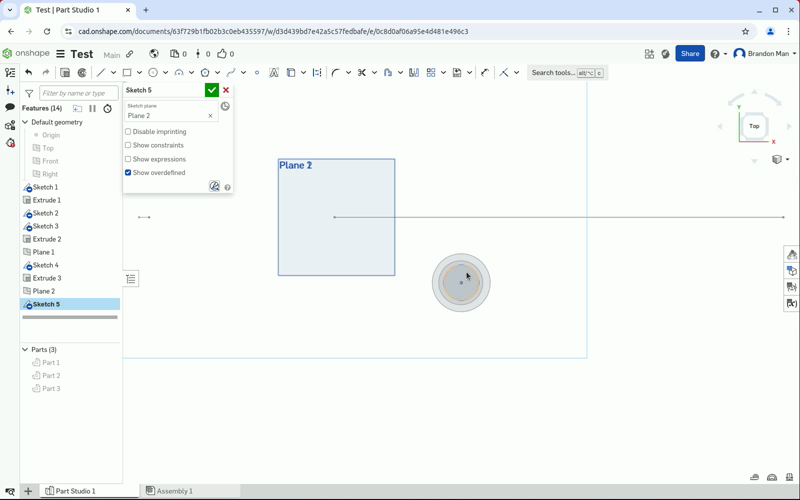
scroll(6)
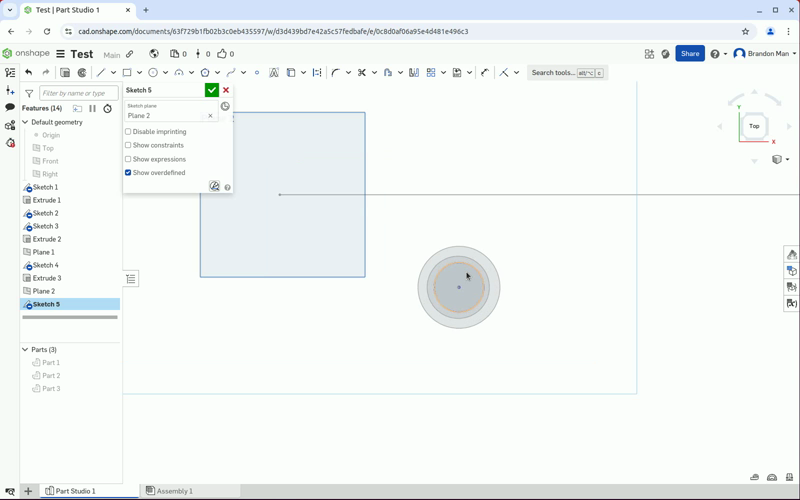
scroll(6)
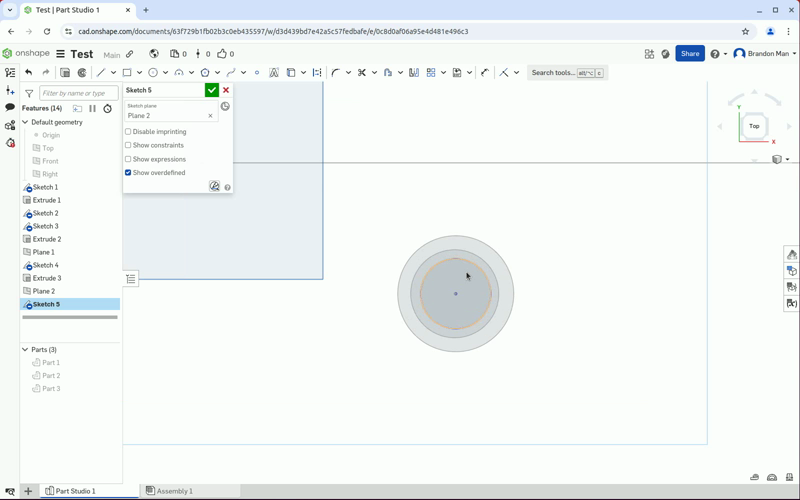
scroll(6)
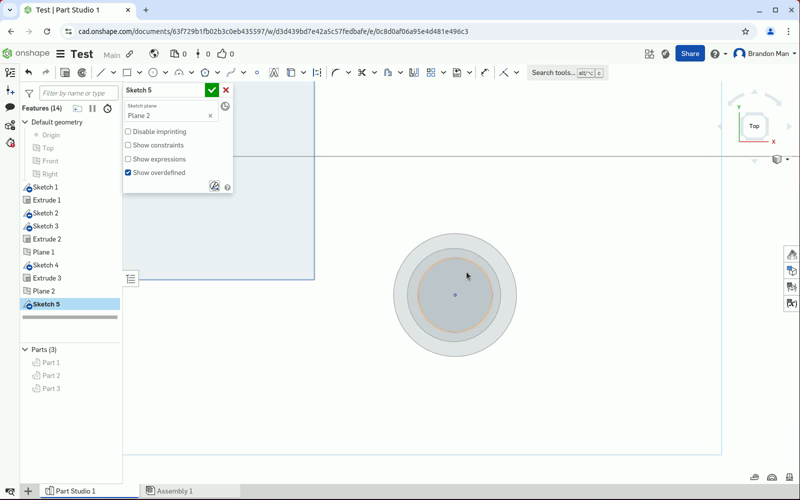
scroll(6)
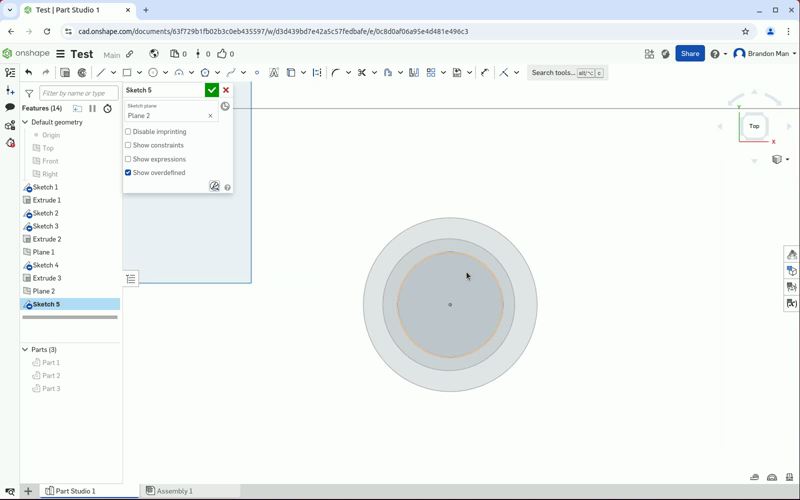
scroll(6)
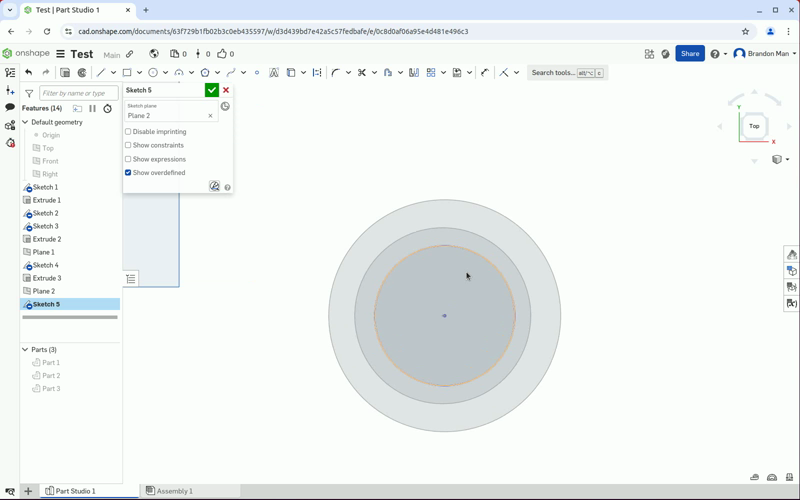
scroll(6)
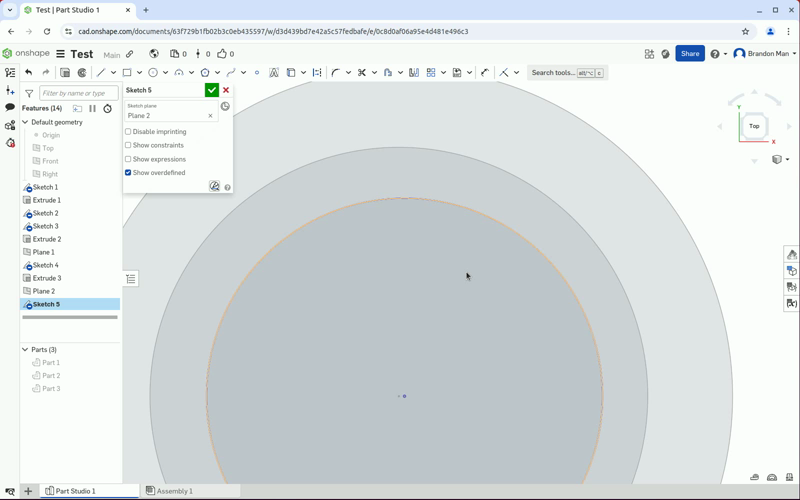
click(466, 271)
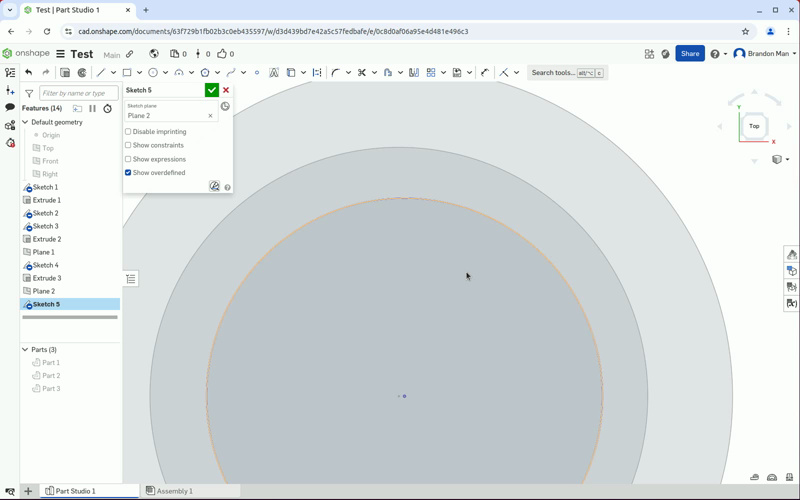
scroll(-6)
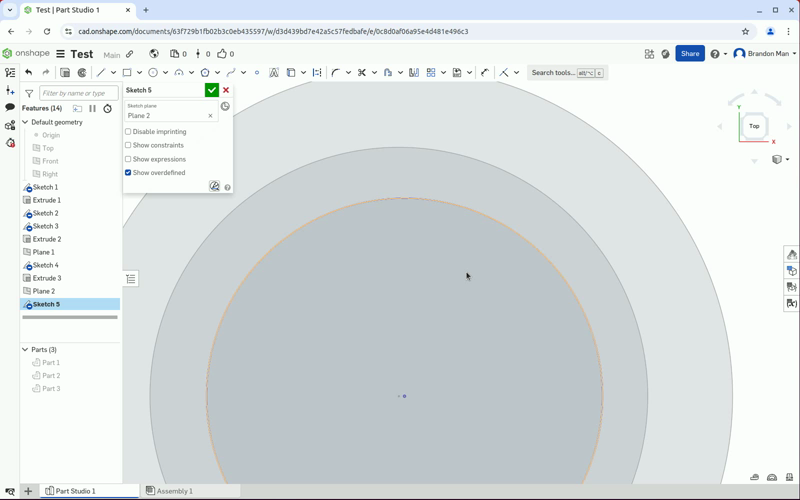
scroll(-6)
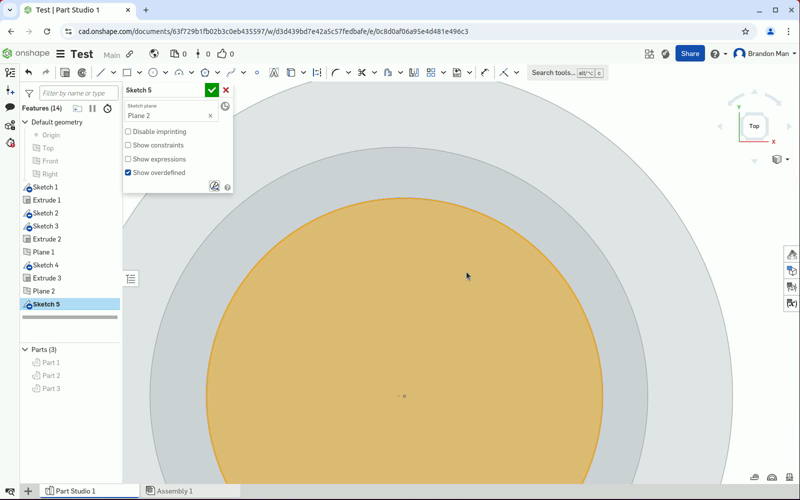
scroll(-6)
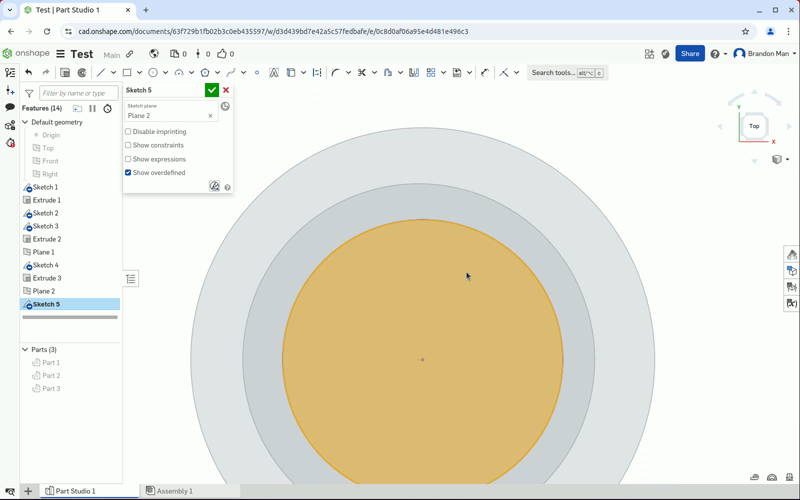
scroll(-6)
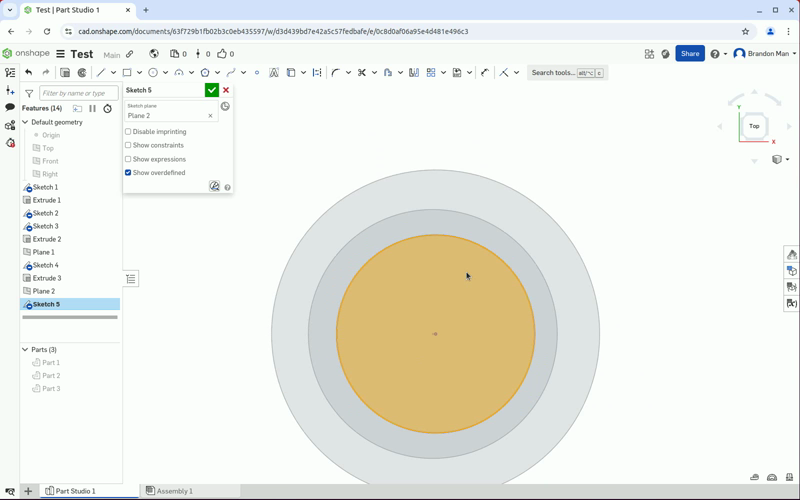
scroll(-6)
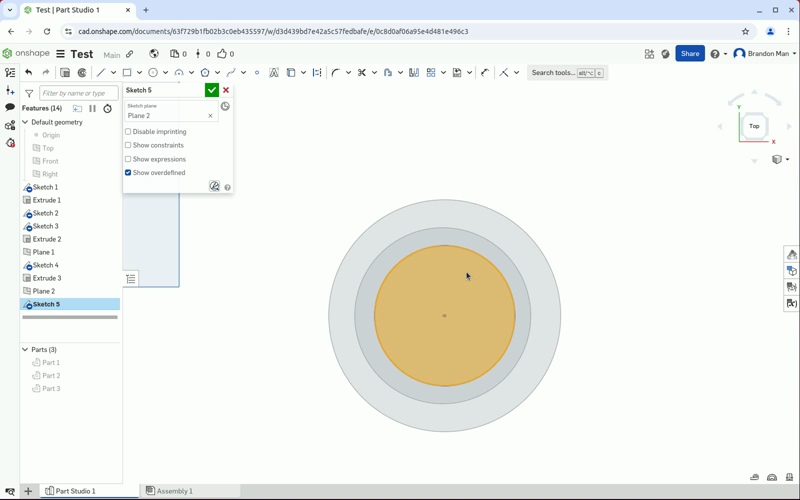
scroll(-6)
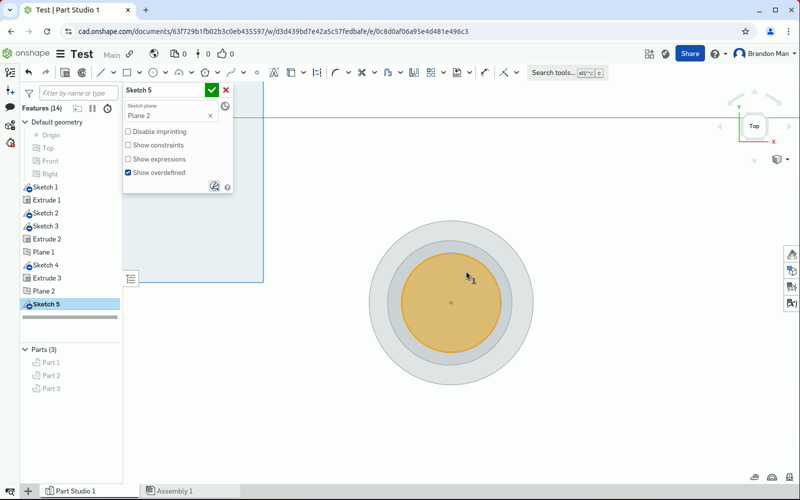
scroll(-6)
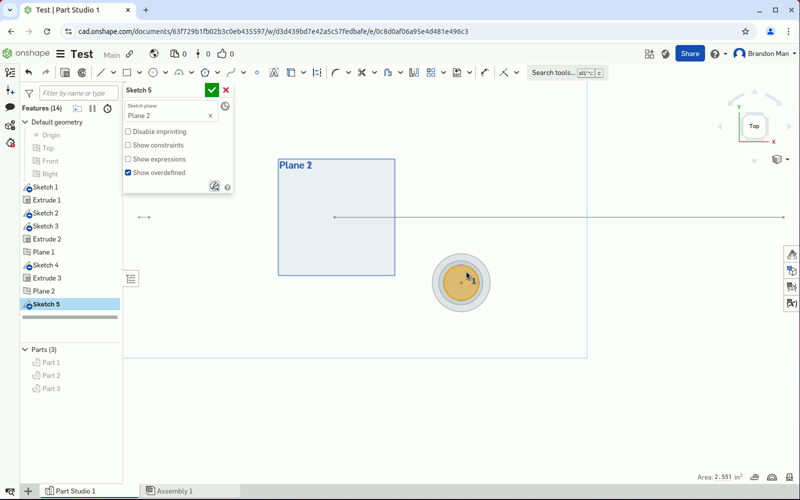
mouse_move(73, 352)
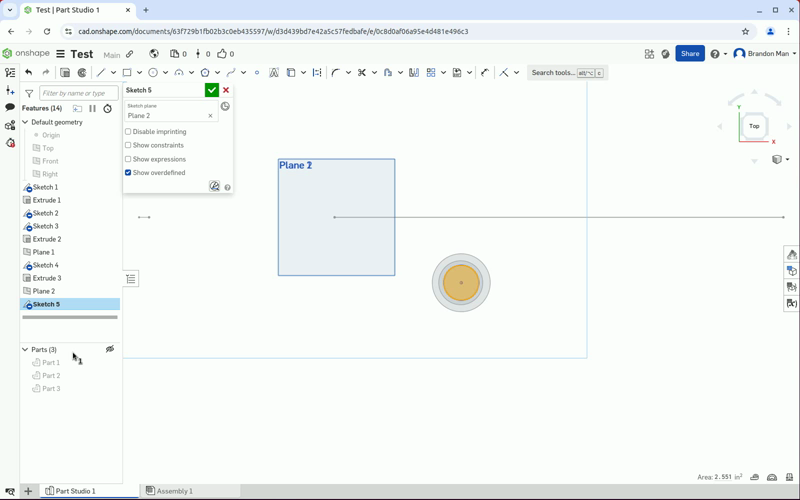
key(shift+y)
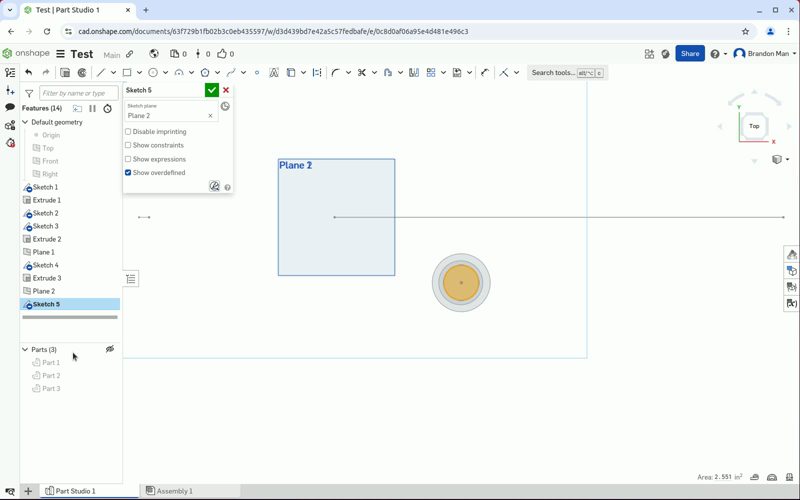
key(shift+e)
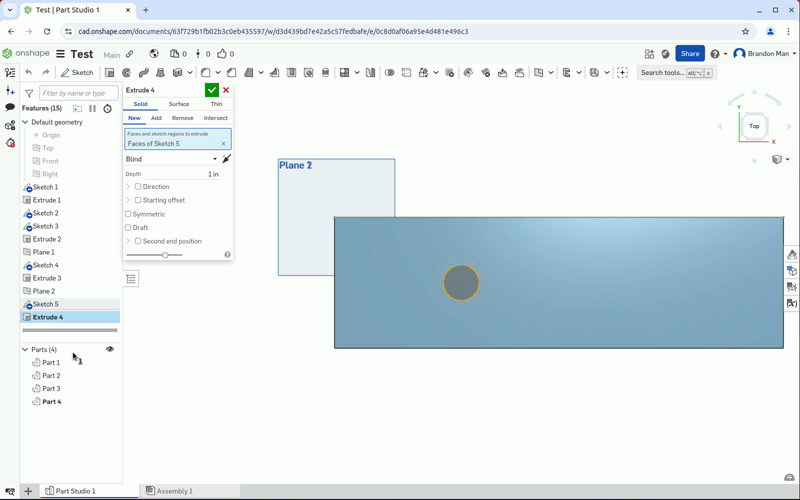
mouse_move(143, 106)
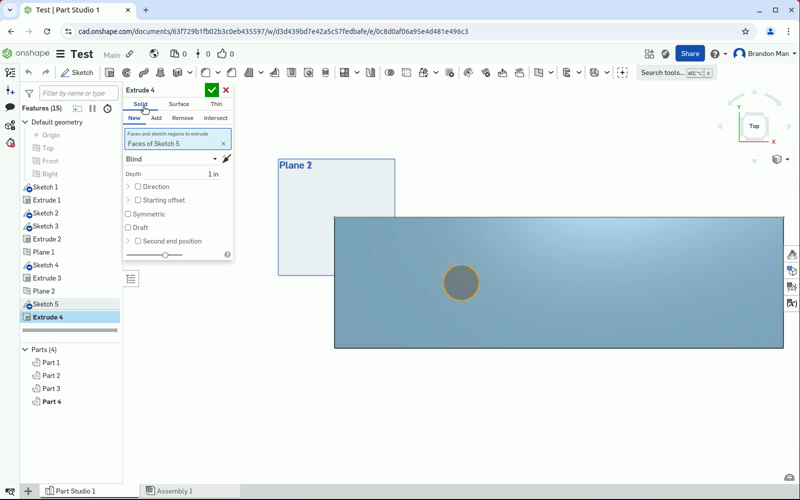
click(143, 106)
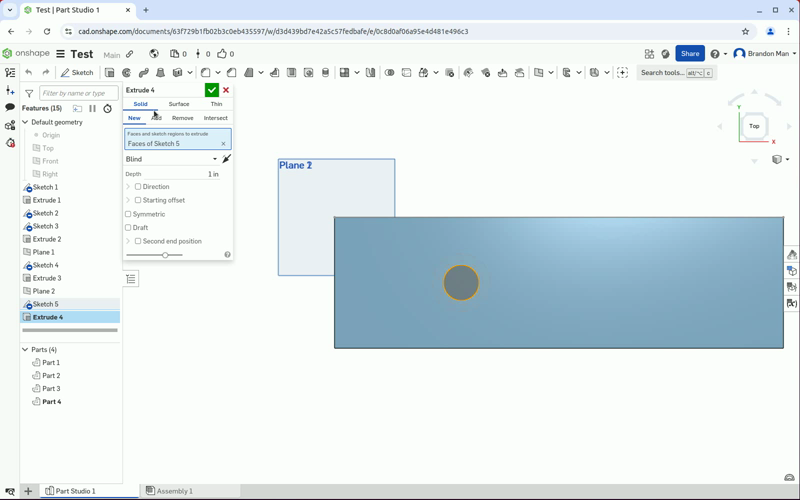
mouse_move(186, 120)
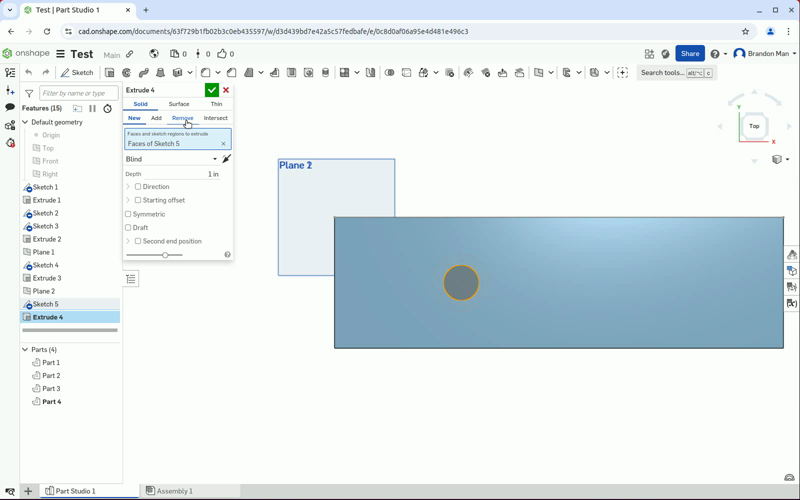
click(186, 120)
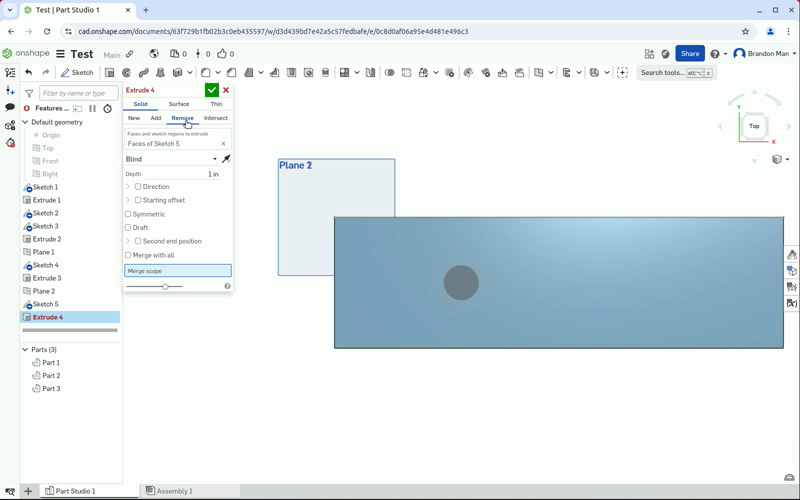
key(tab, 4)
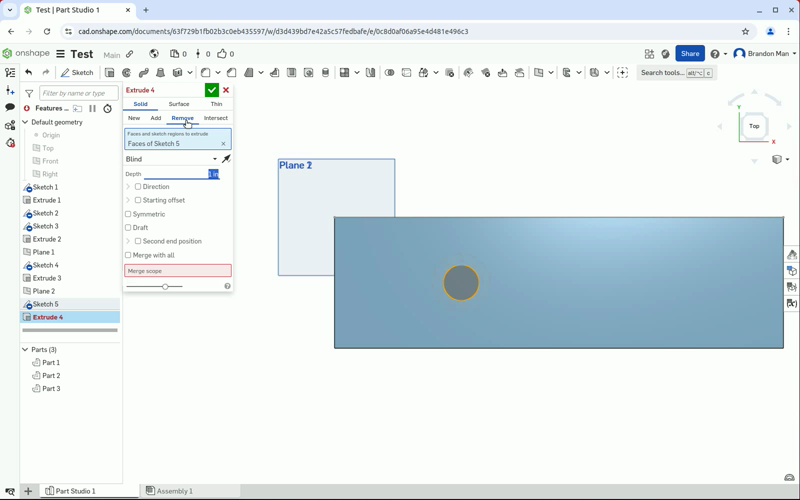
text(7.723)
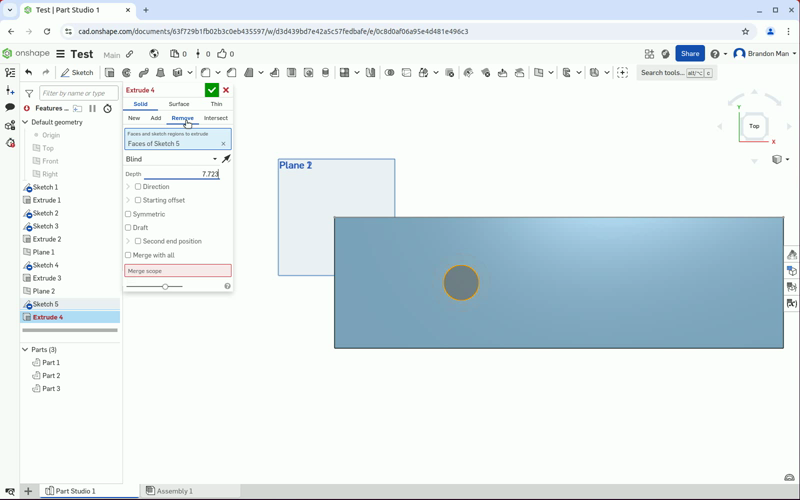
key(tab, 6)
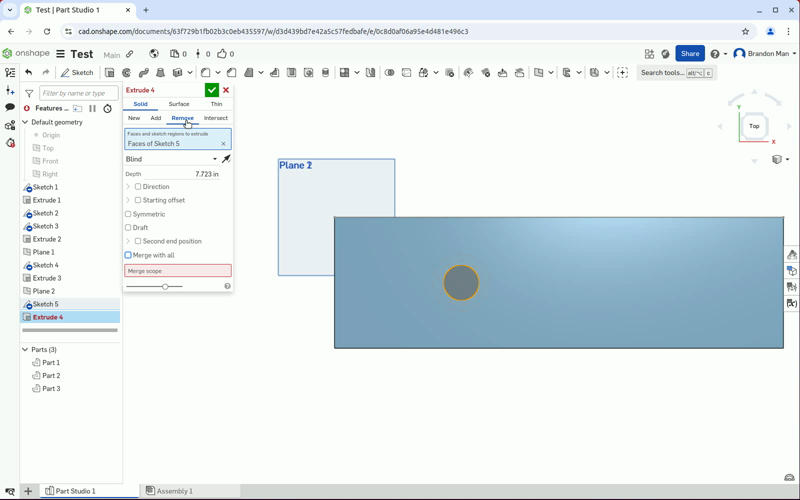
key(space)
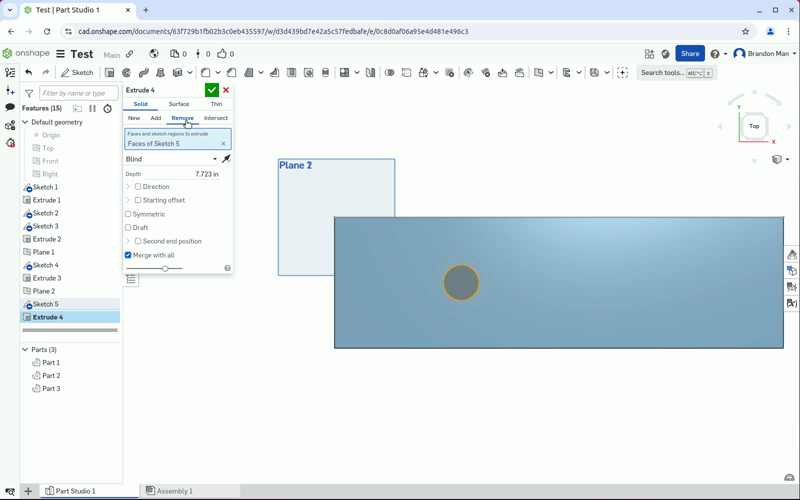
key(enter)
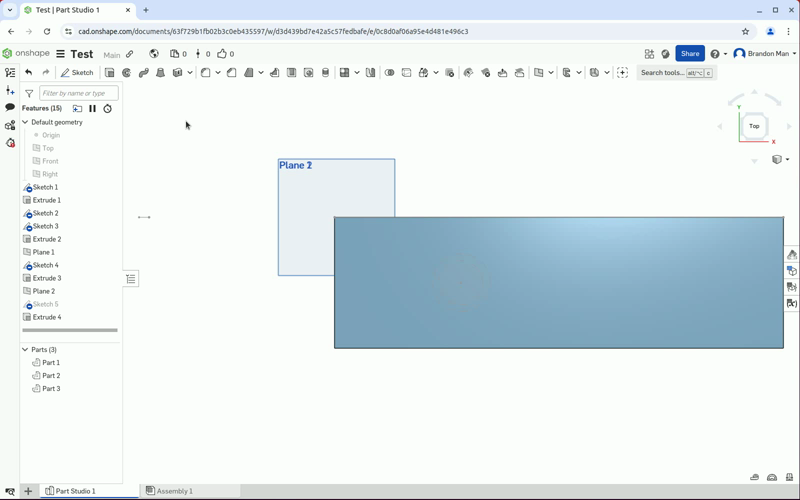
key(shift+h)
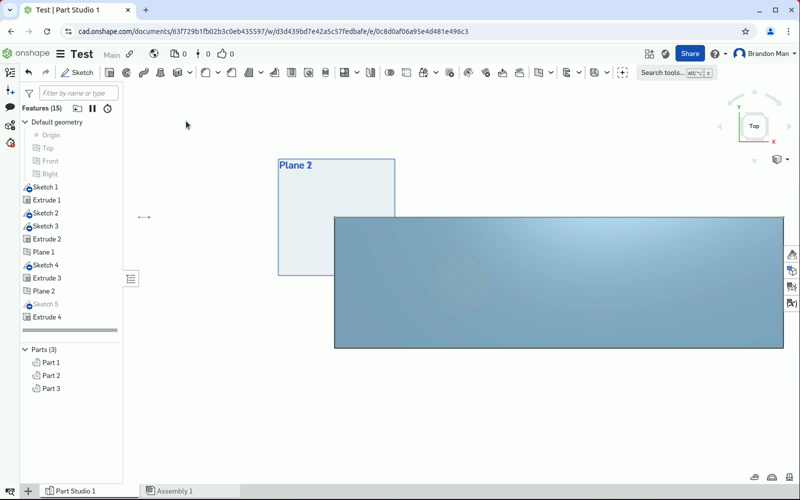
key(shift+h)
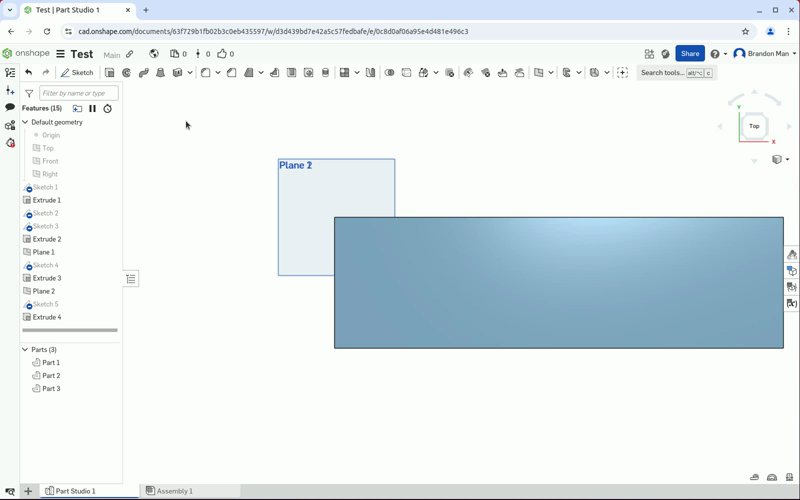
key(shift+7)
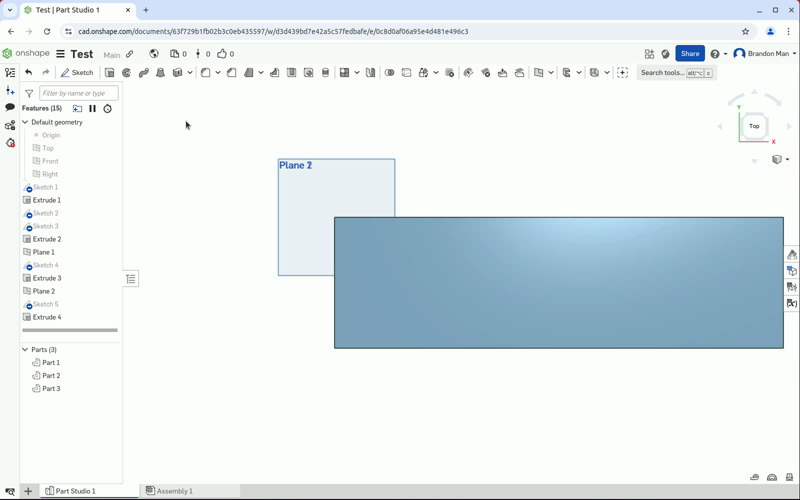
key(up, 3)
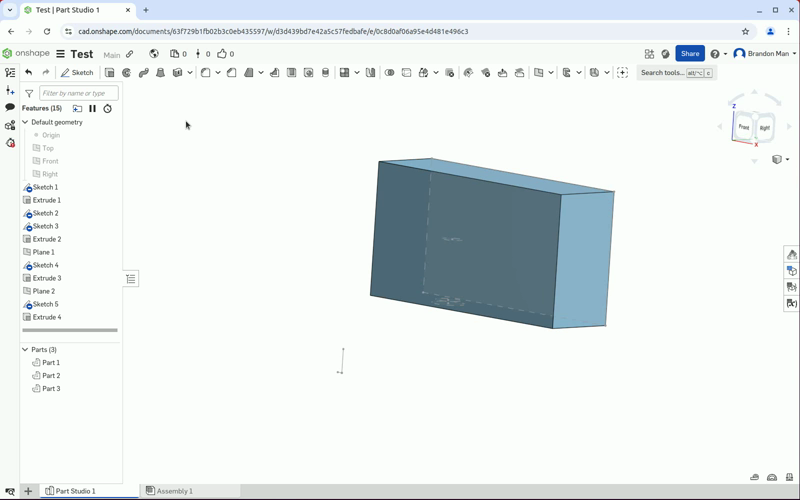
key(left, 3)
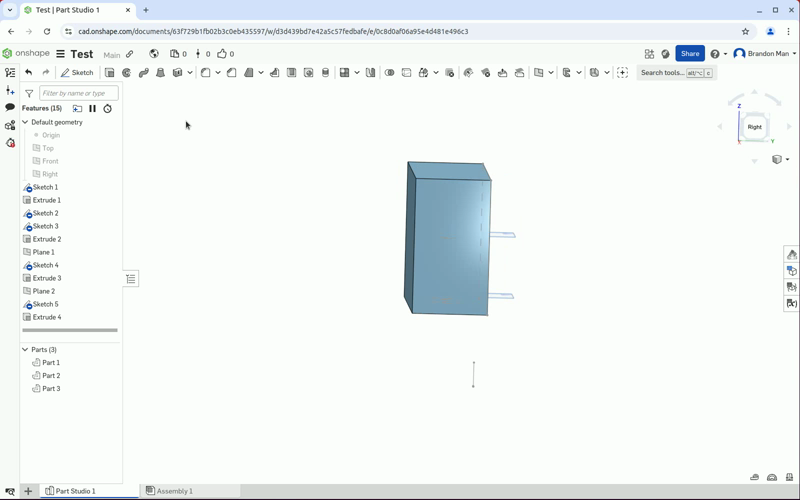
key(right, 3)
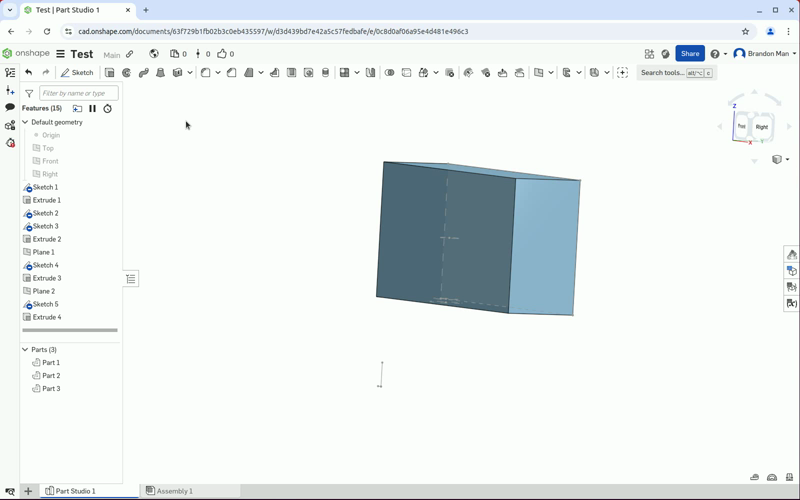
key(down, 3)
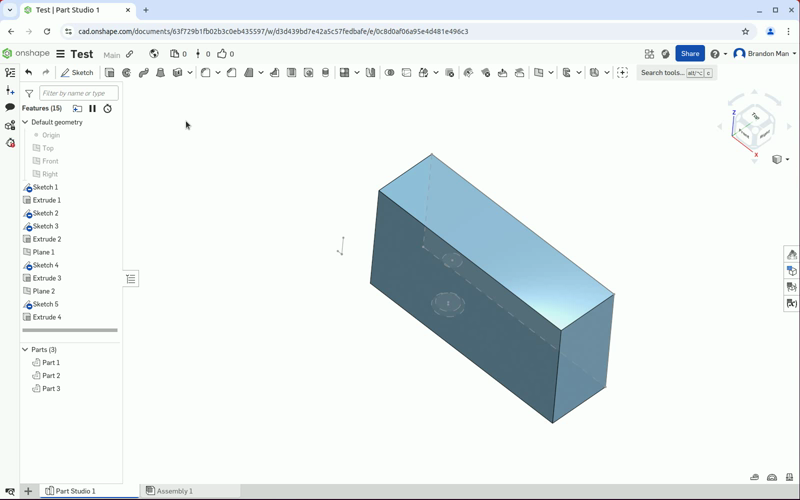
mouse_move(73, 189)
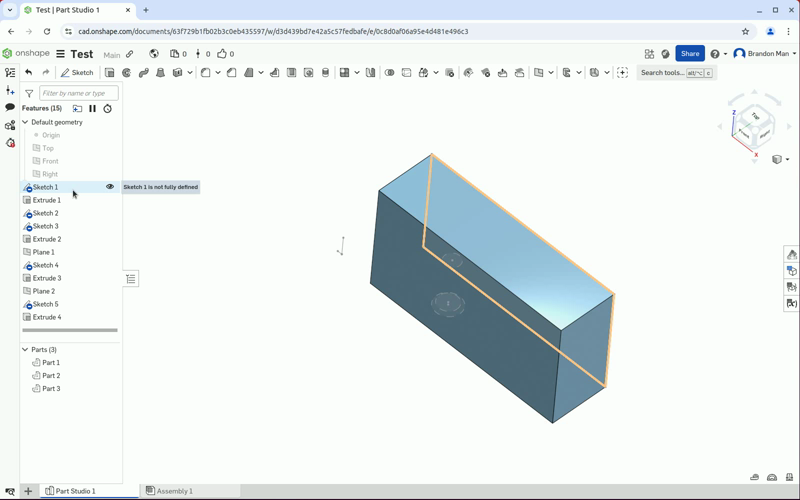
click(73, 189)